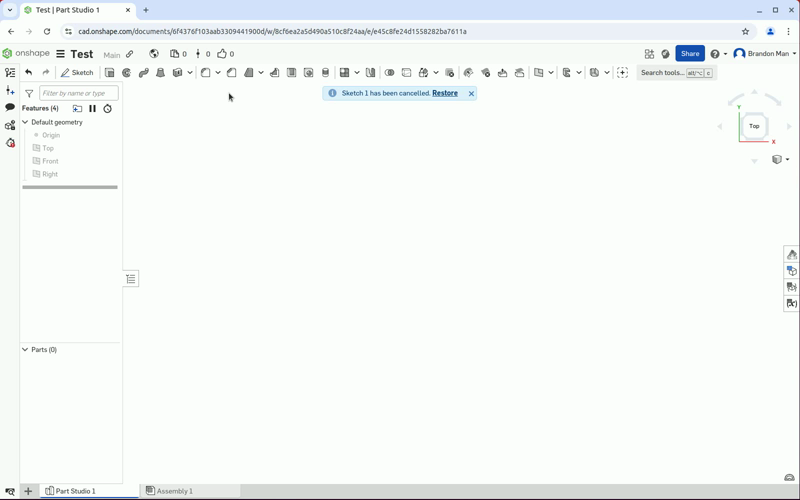
key(shift+h)
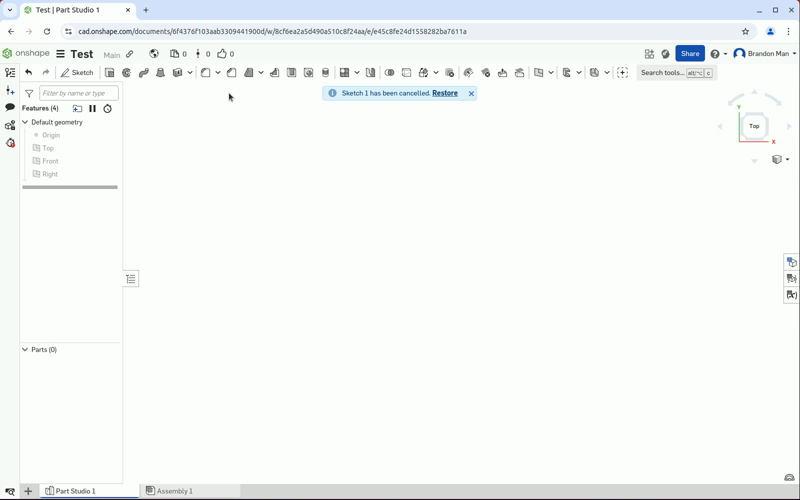
key(shift+s)
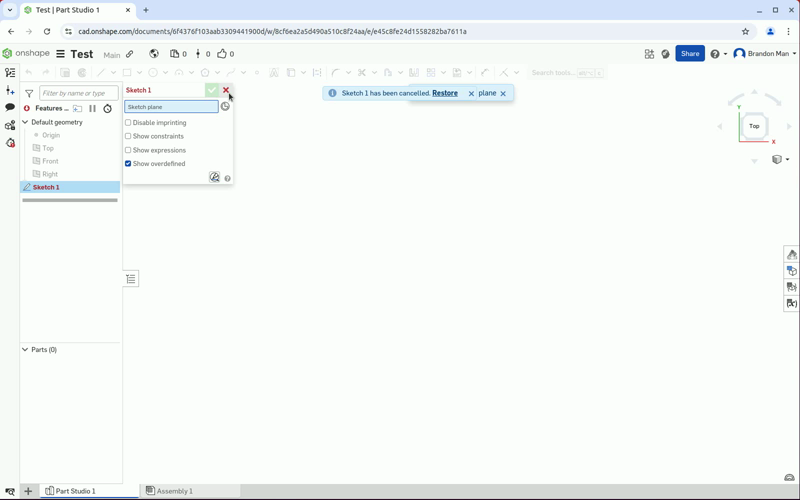
mouse_move(73, 150)
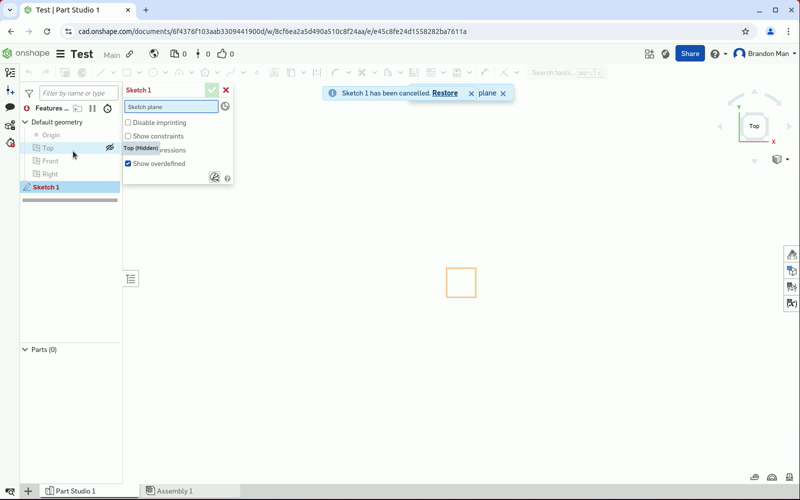
click(73, 150)
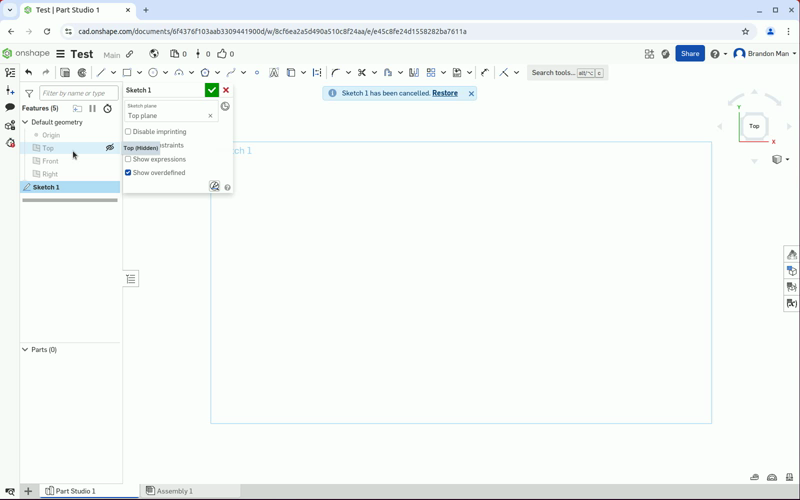
mouse_move(73, 352)
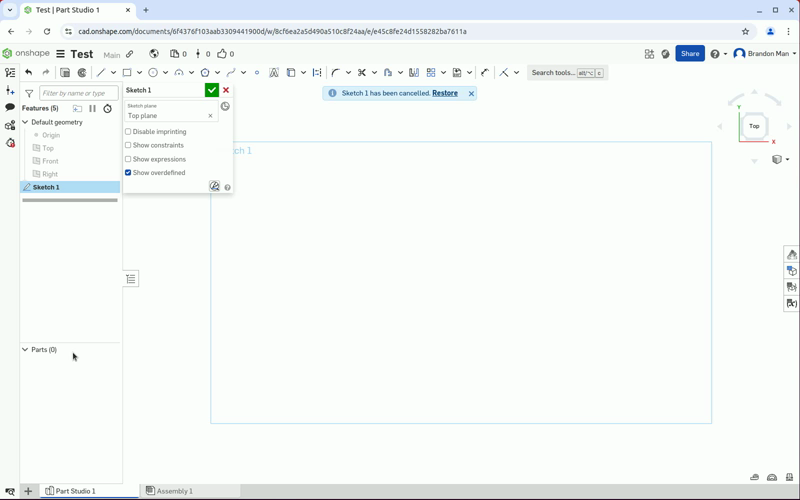
key(y)
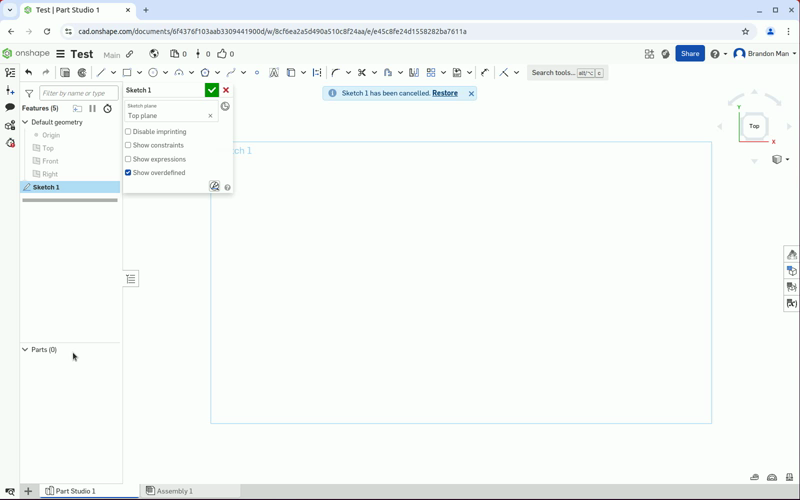
key(l)
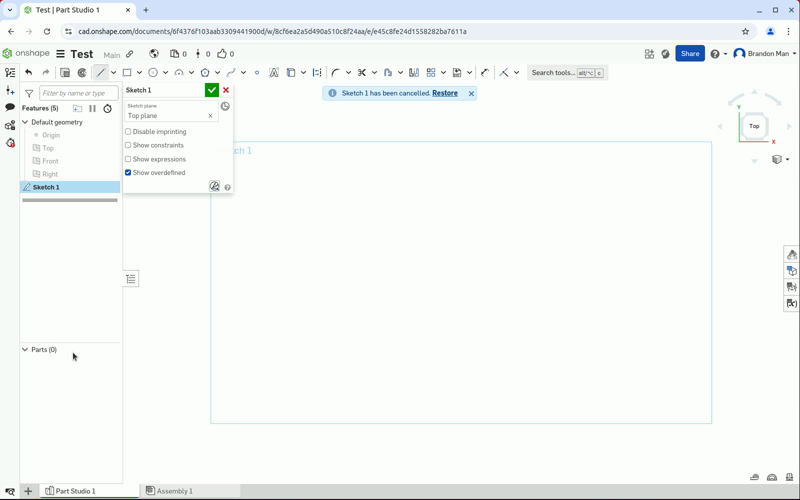
key_down(shift)
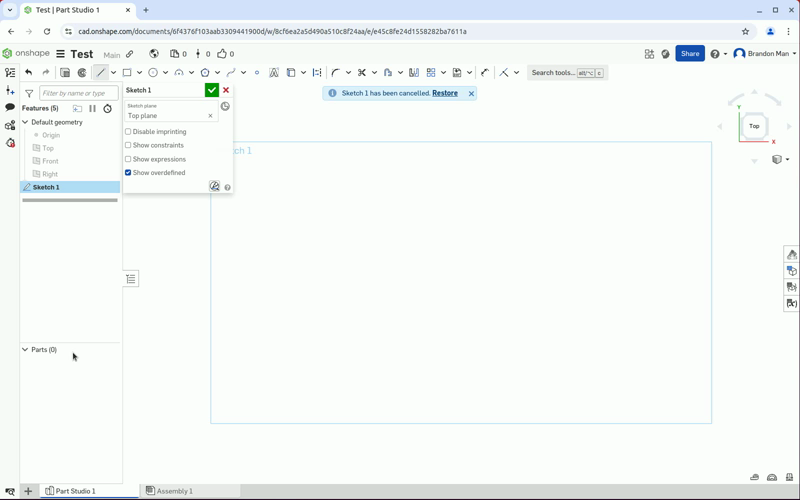
mouse_move(348, 339)
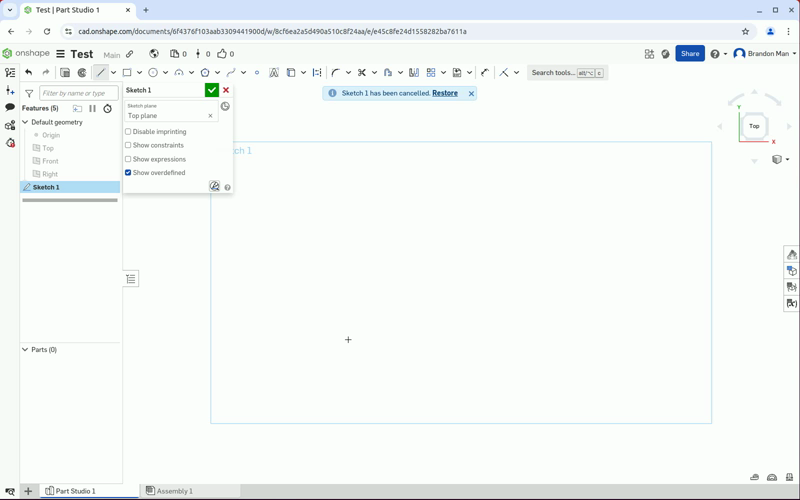
click(348, 339)
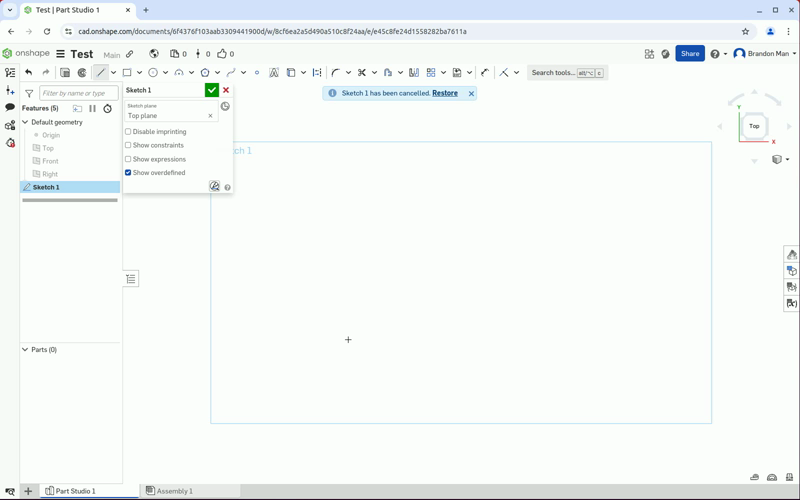
key_up(shift)
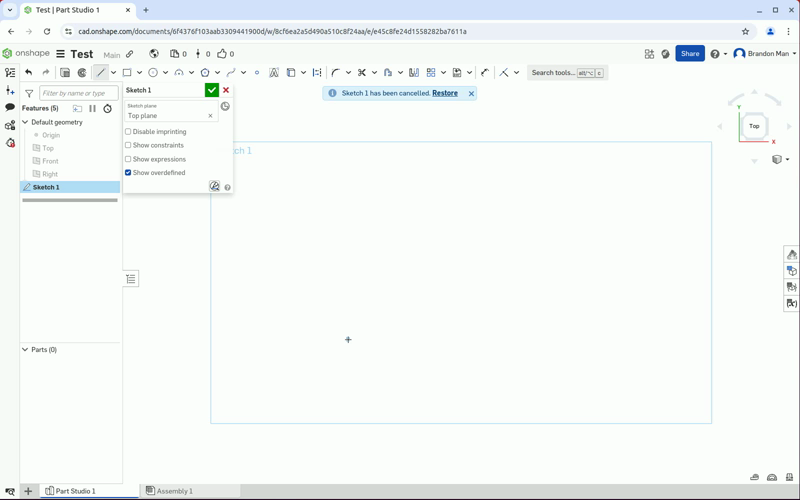
key_down(shift)
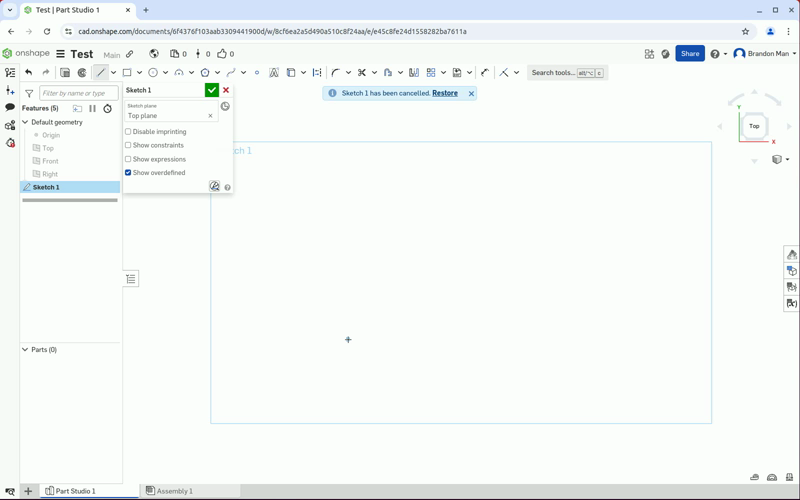
mouse_move(572, 339)
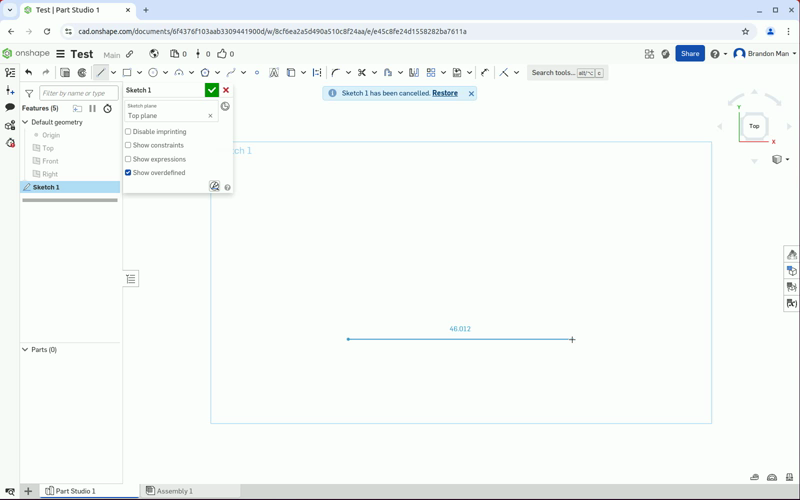
click(572, 339)
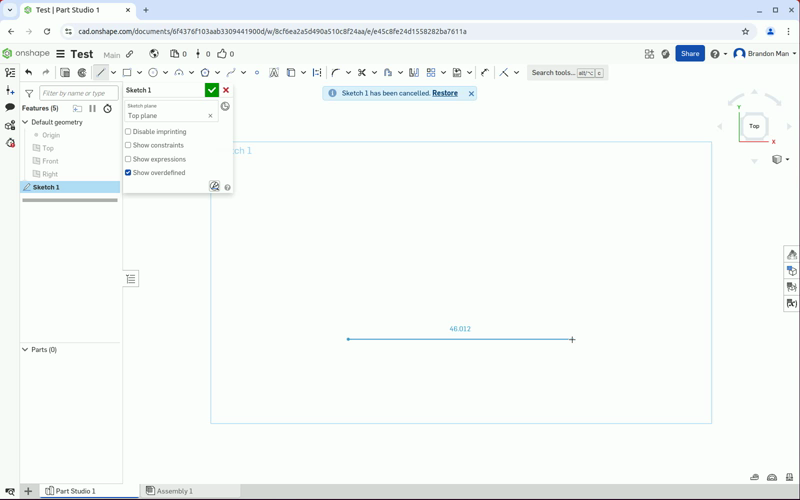
key_up(shift)
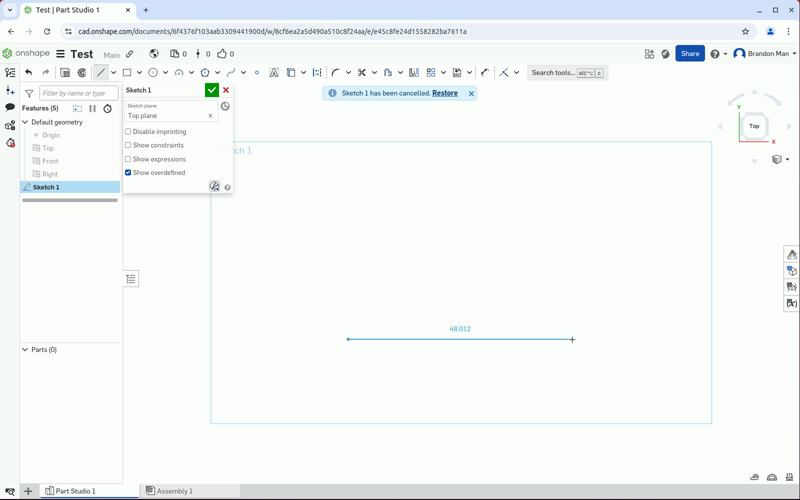
key_down(shift)
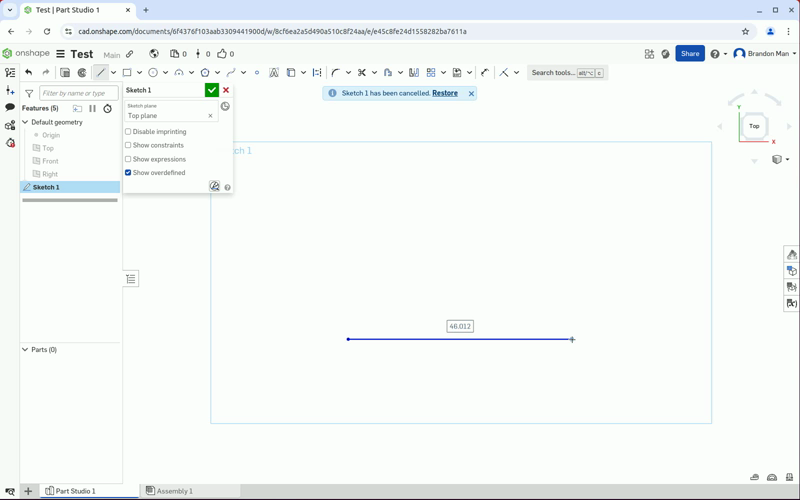
mouse_move(572, 226)
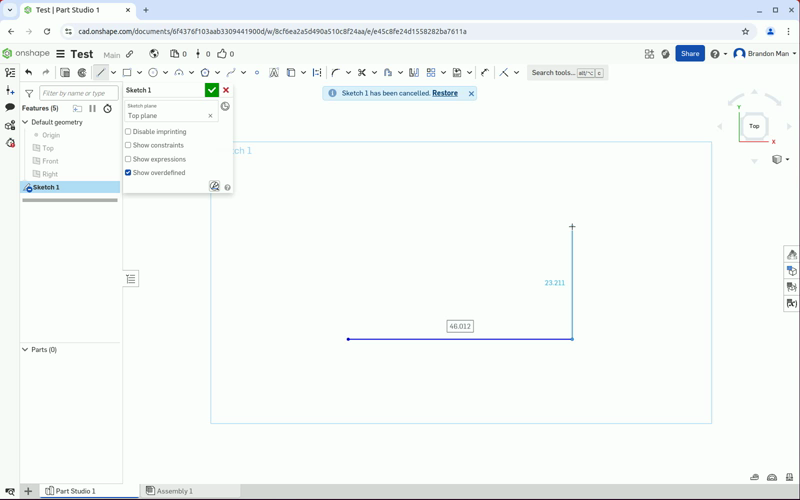
click(572, 226)
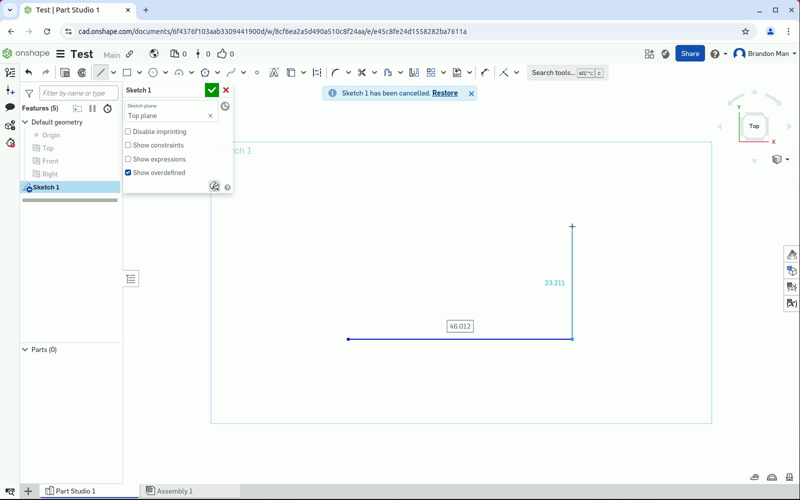
key_up(shift)
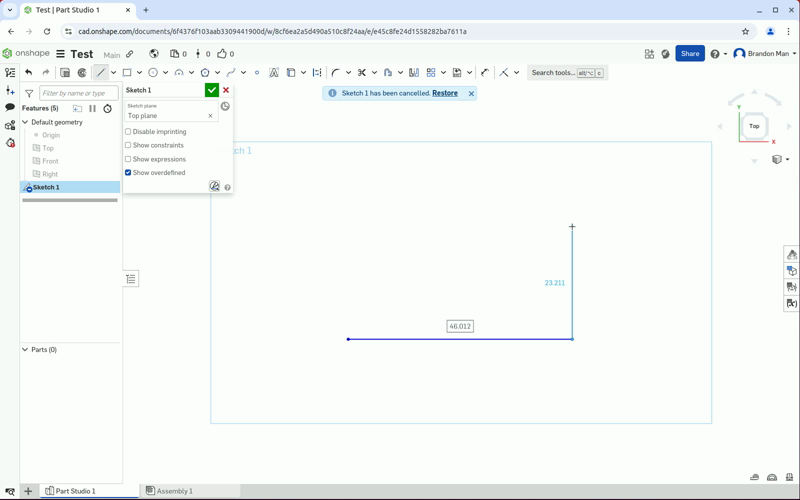
key_down(shift)
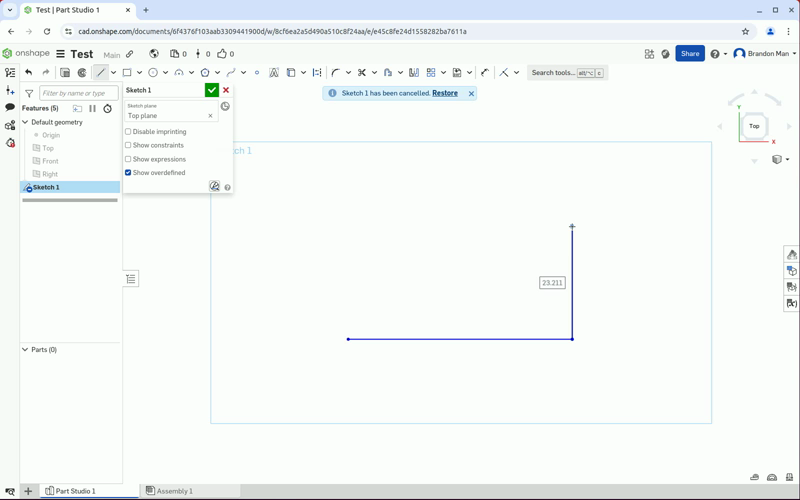
mouse_move(348, 226)
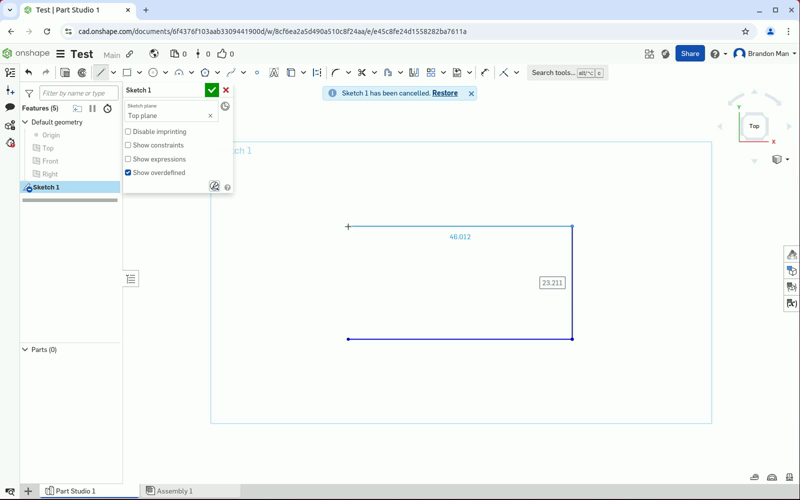
click(348, 226)
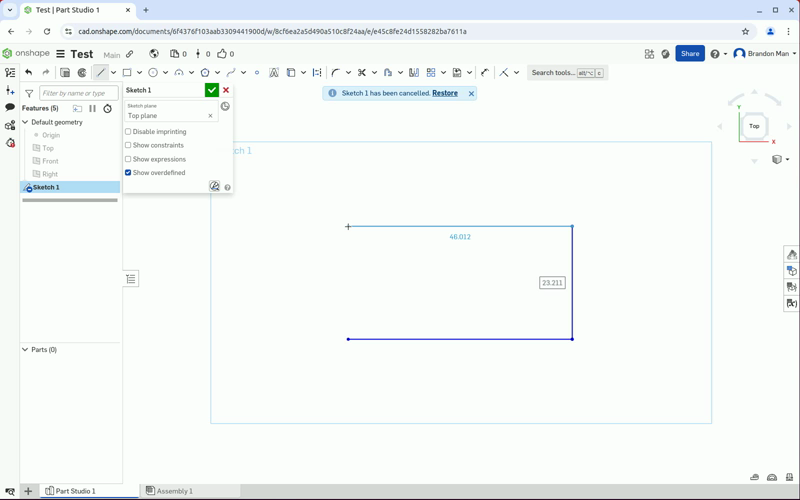
key_up(shift)
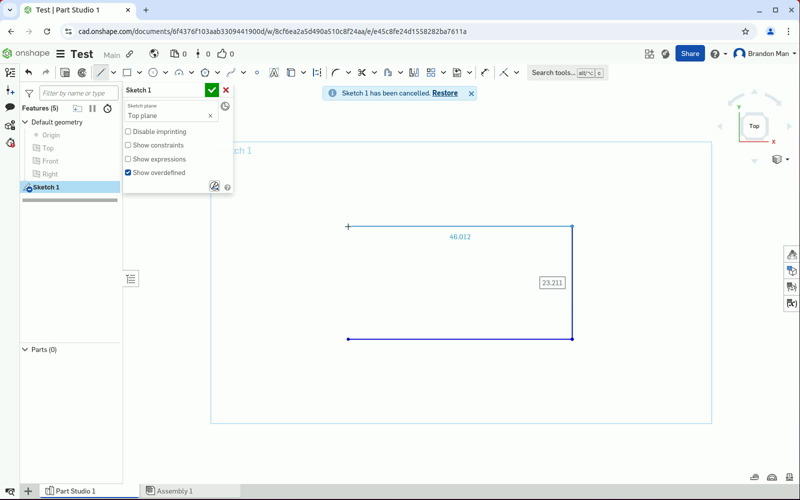
key_down(shift)
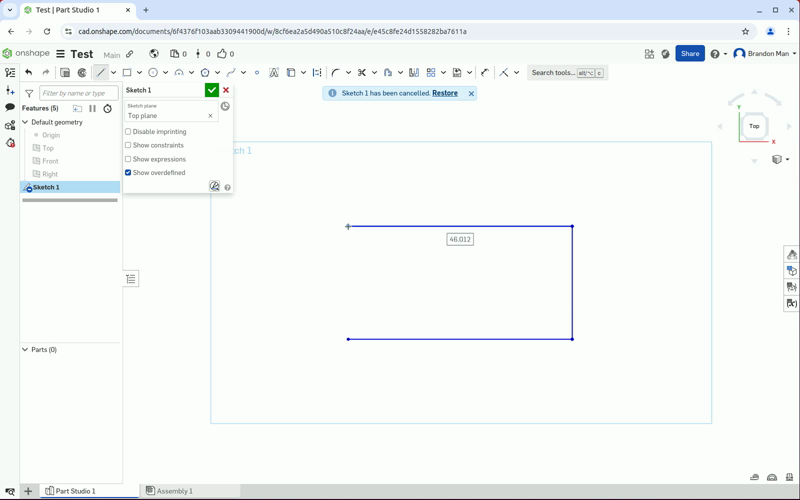
mouse_move(348, 339)
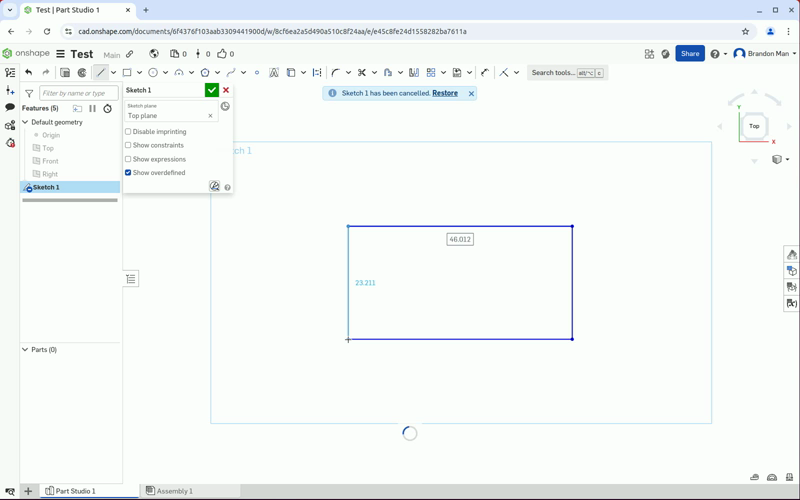
key_up(shift)
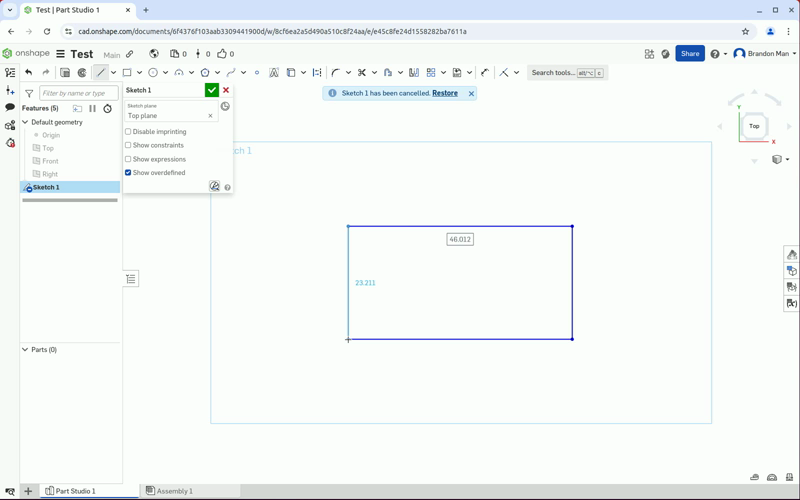
click(348, 339)
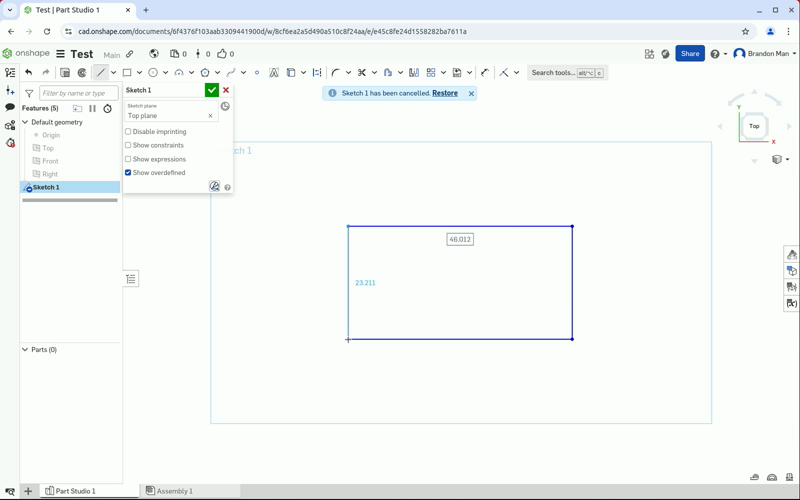
key(esc)
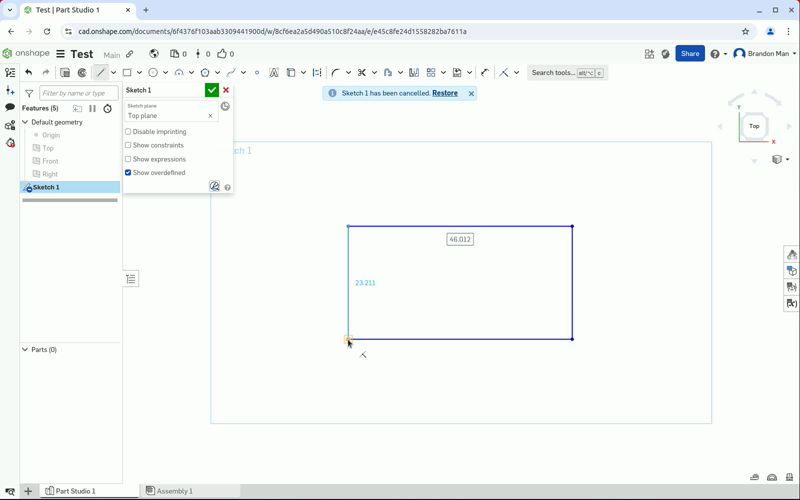
mouse_move(420, 294)
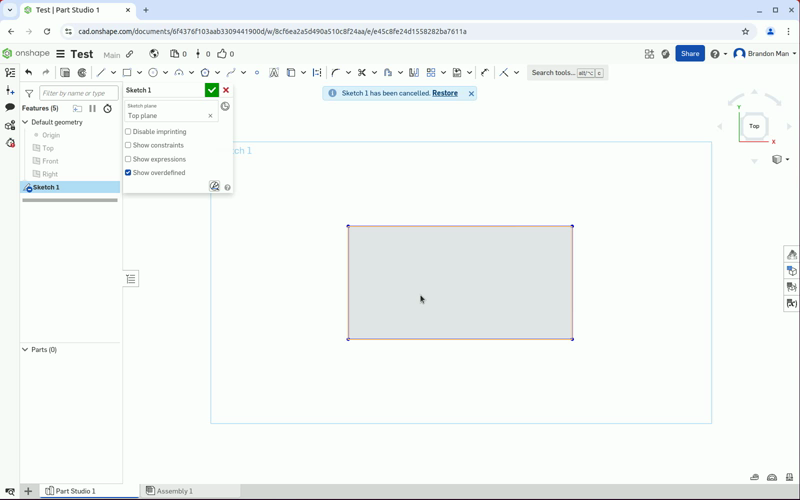
click(420, 294)
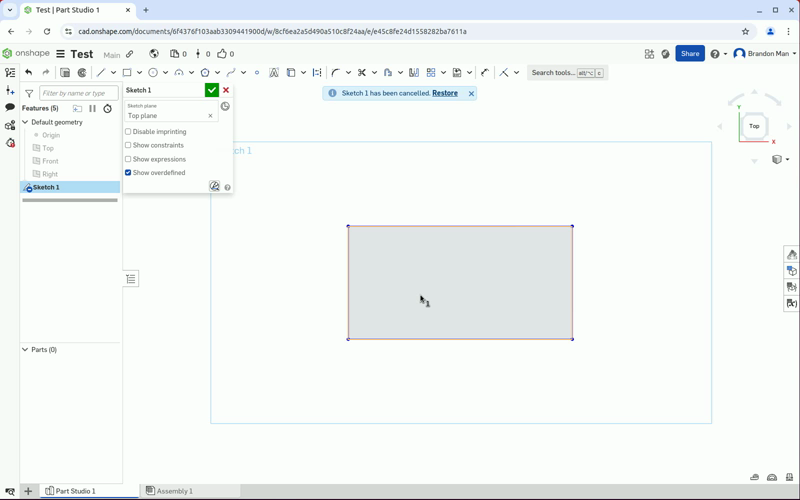
mouse_move(73, 352)
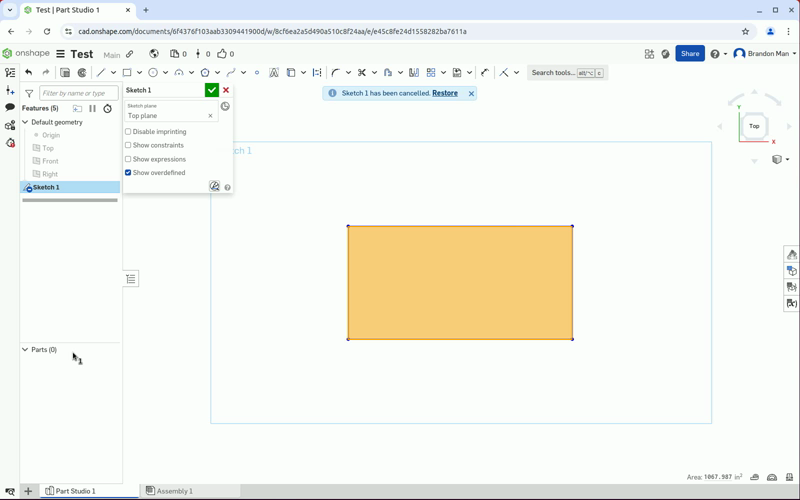
key(shift+y)
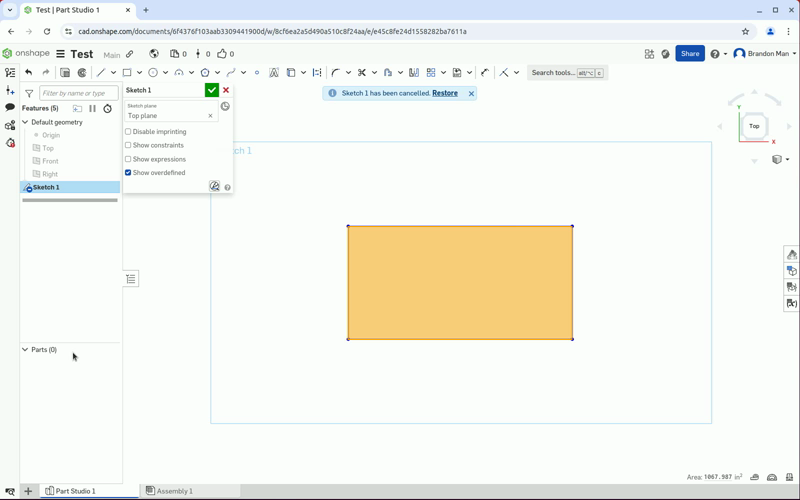
key(shift+e)
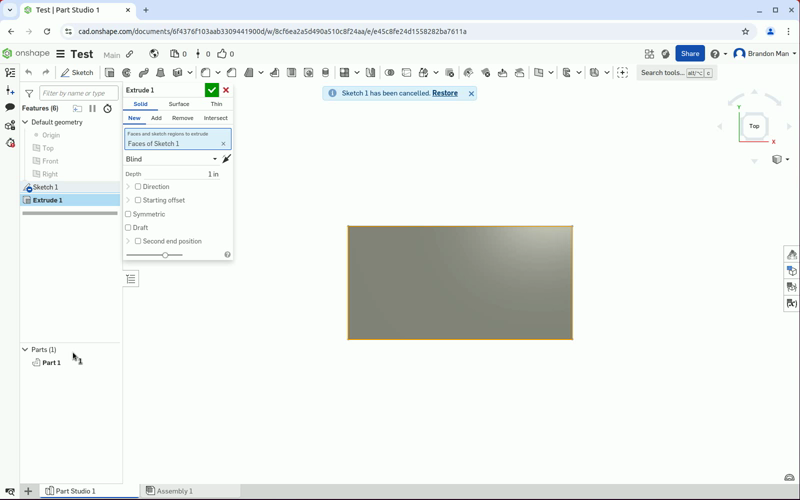
mouse_move(143, 106)
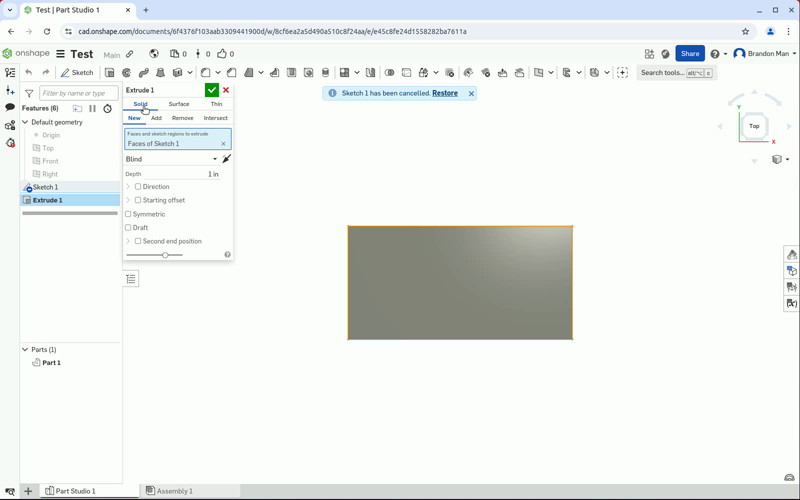
click(143, 106)
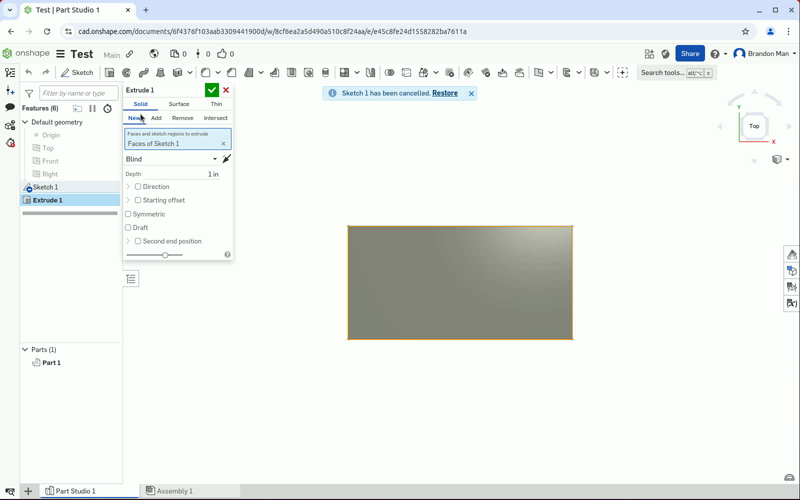
mouse_move(137, 120)
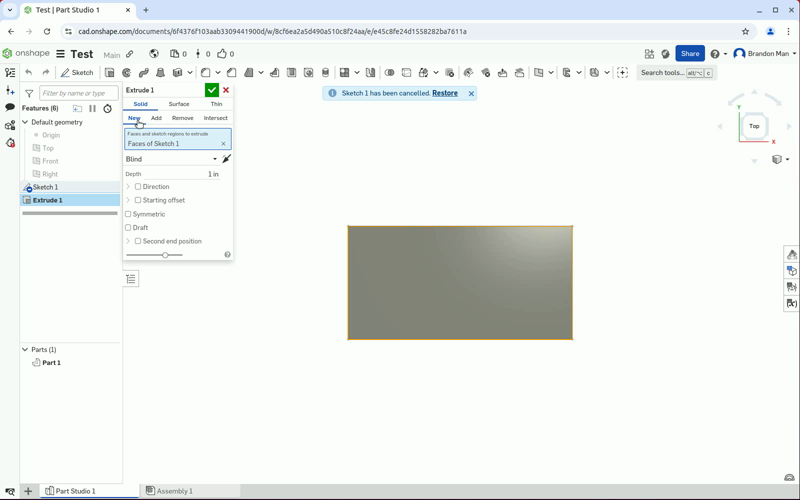
click(137, 120)
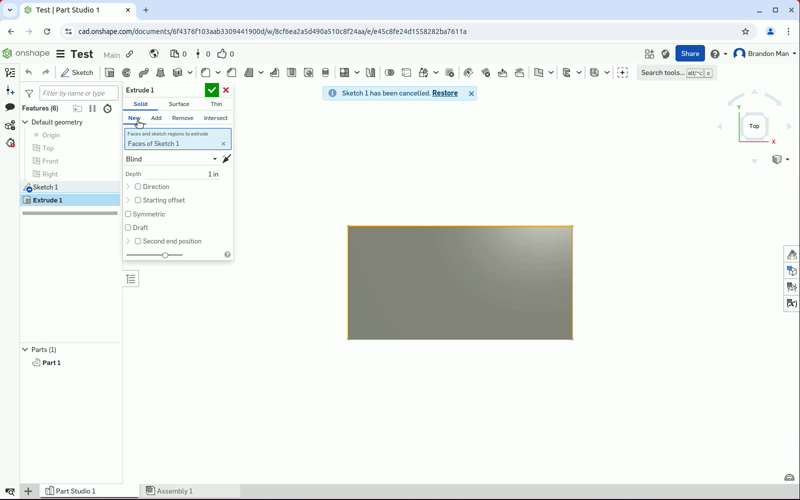
key(tab, 4)
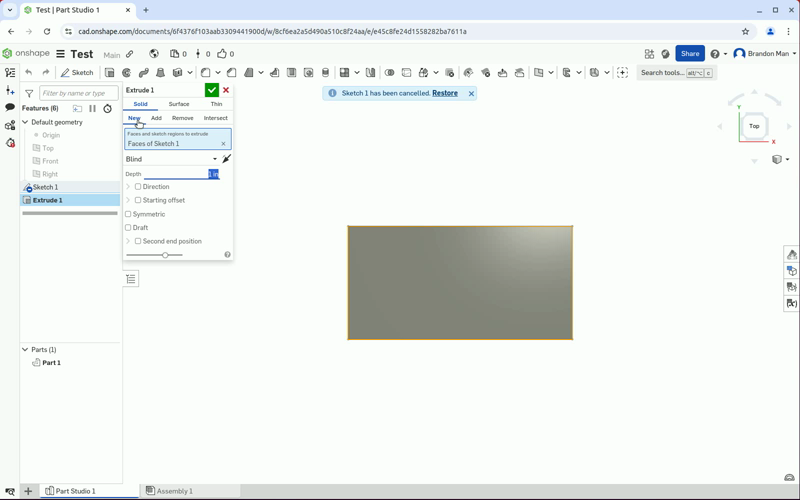
text(1.926)
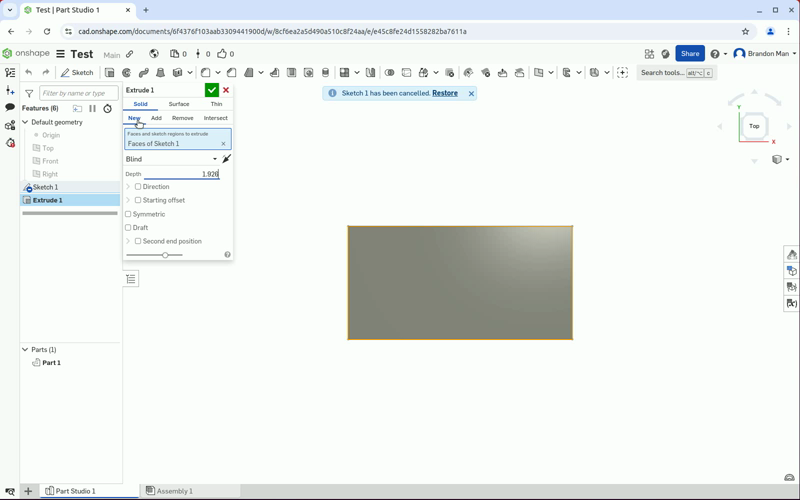
key(enter)
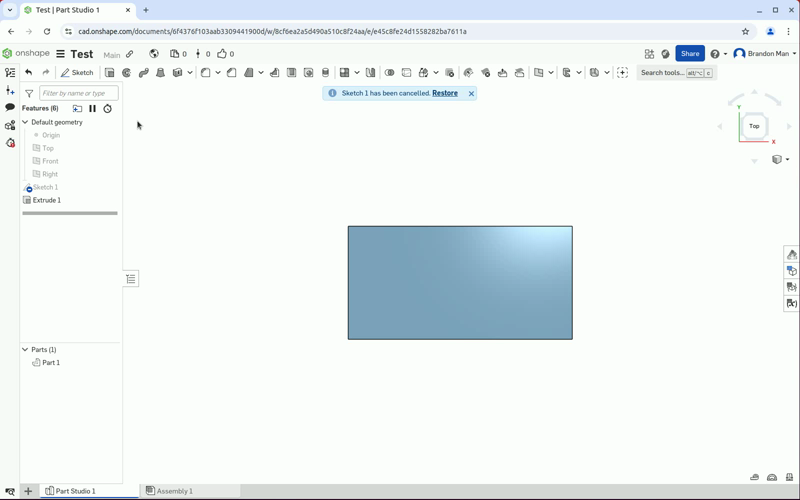
key(shift+h)
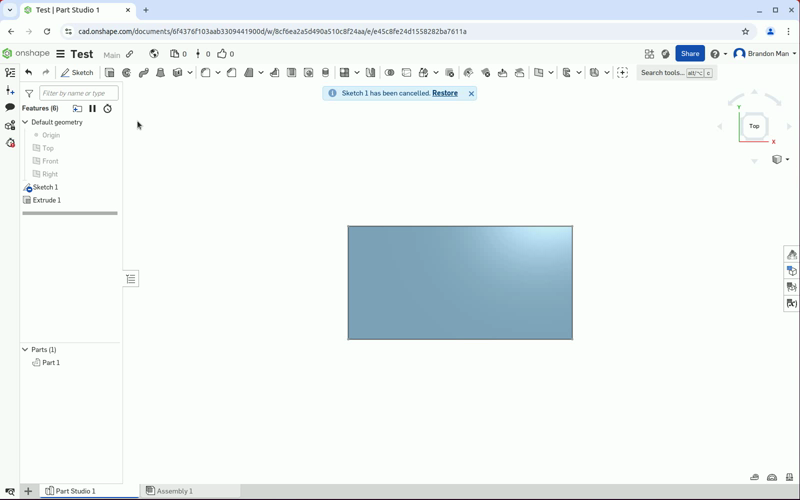
key(shift+h)
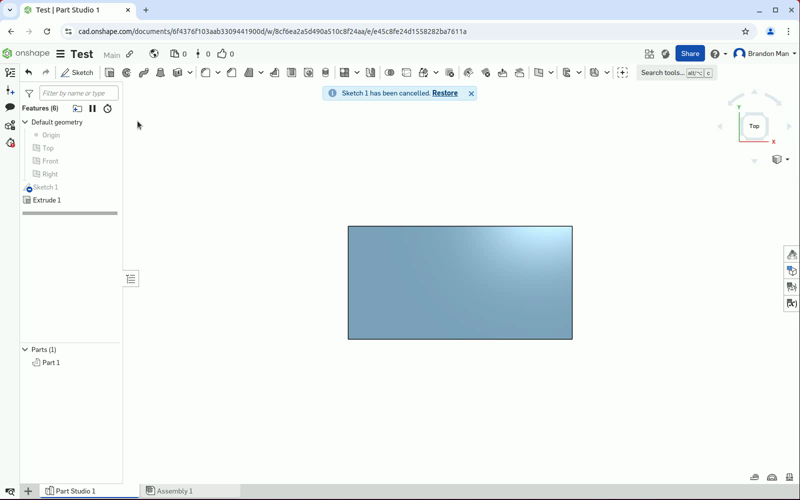
mouse_move(73, 189)
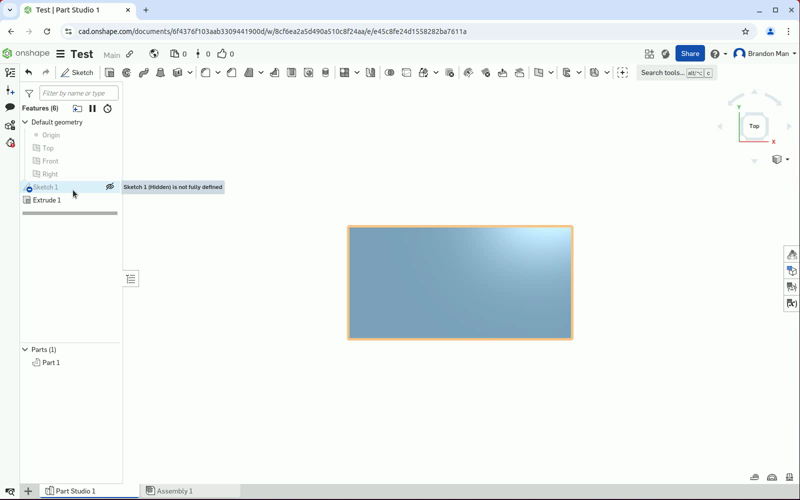
click(73, 189)
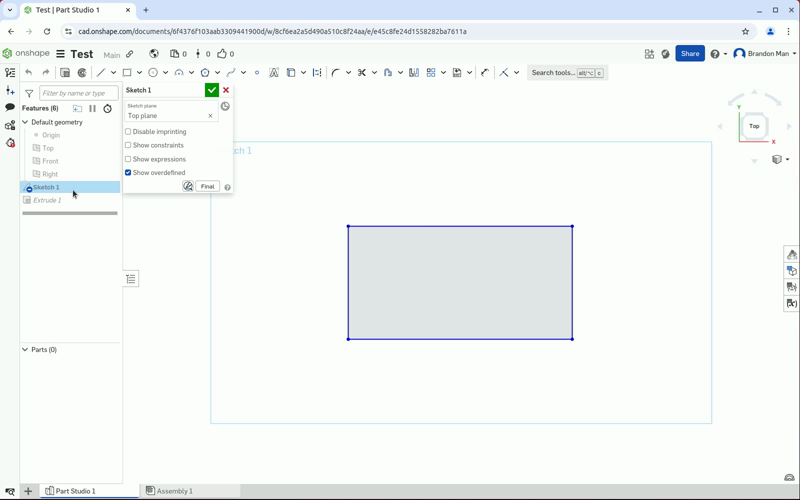
mouse_move(229, 92)
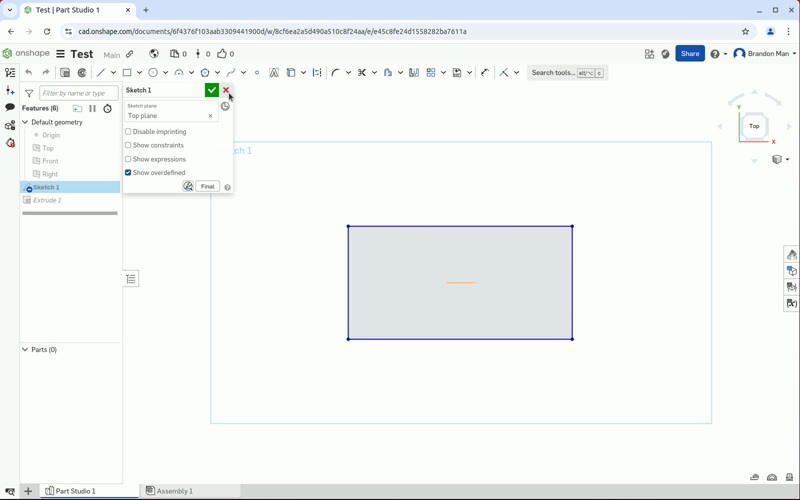
click(229, 92)
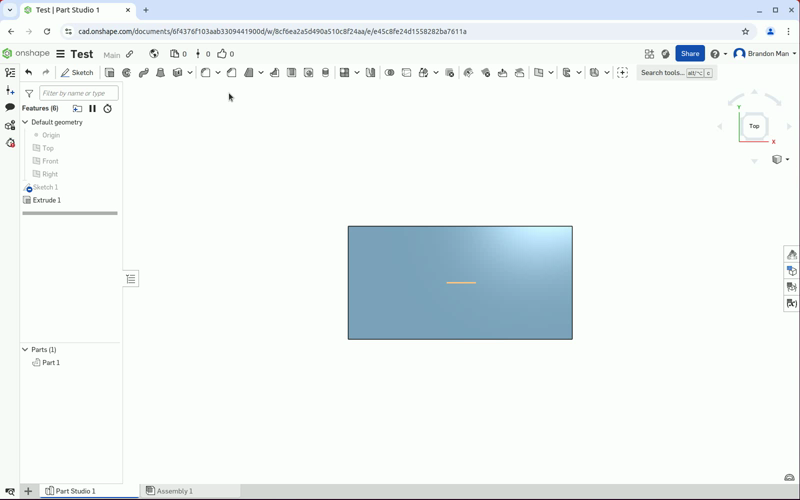
mouse_move(541, 75)
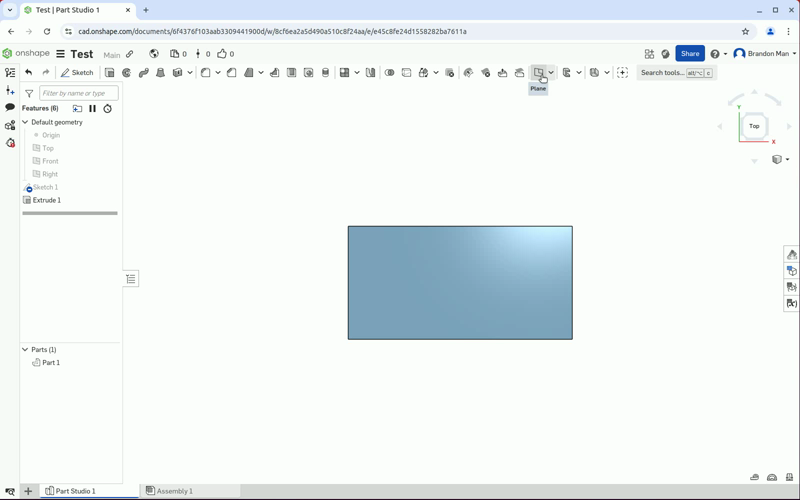
click(541, 75)
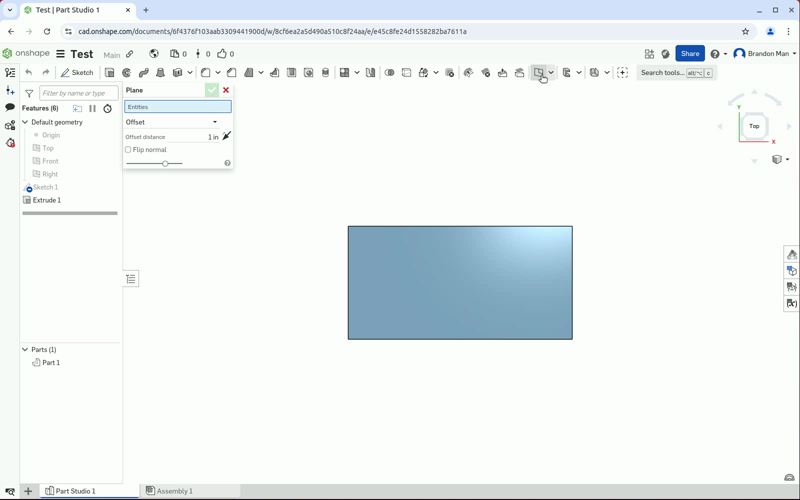
mouse_move(73, 150)
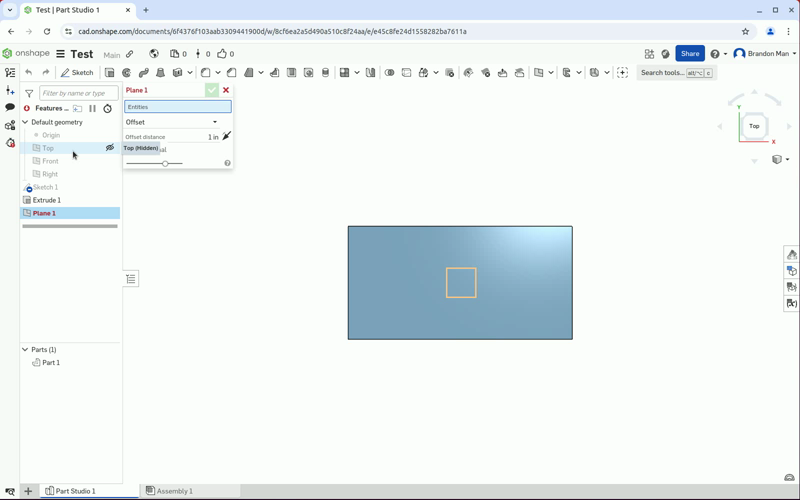
click(73, 150)
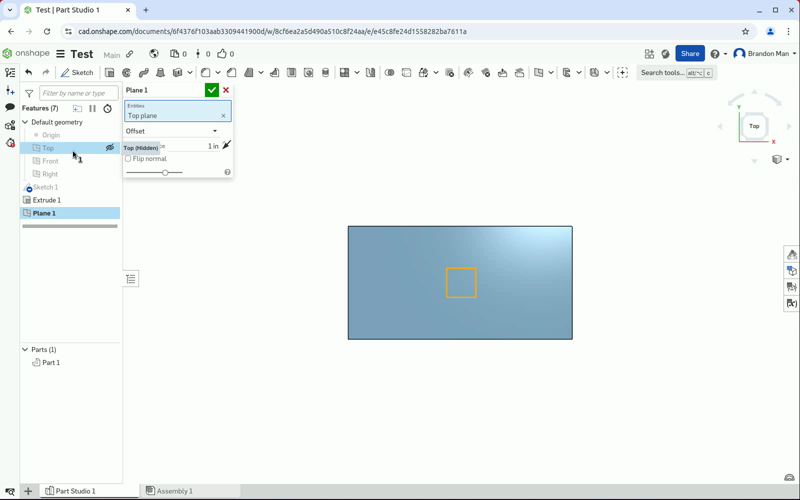
key(tab, 2)
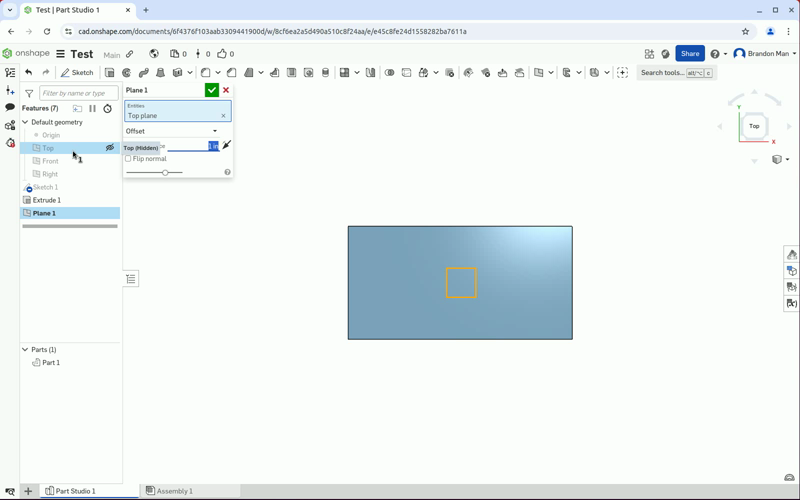
text(1.91)
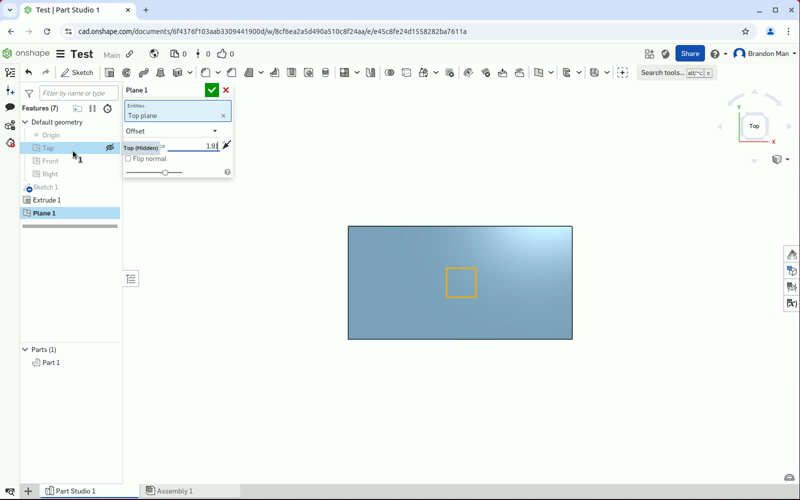
key(enter, 2)
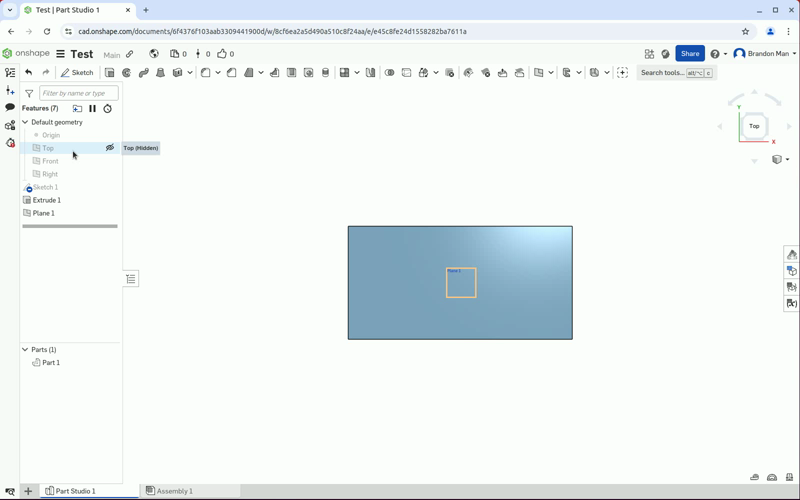
key(shift+s)
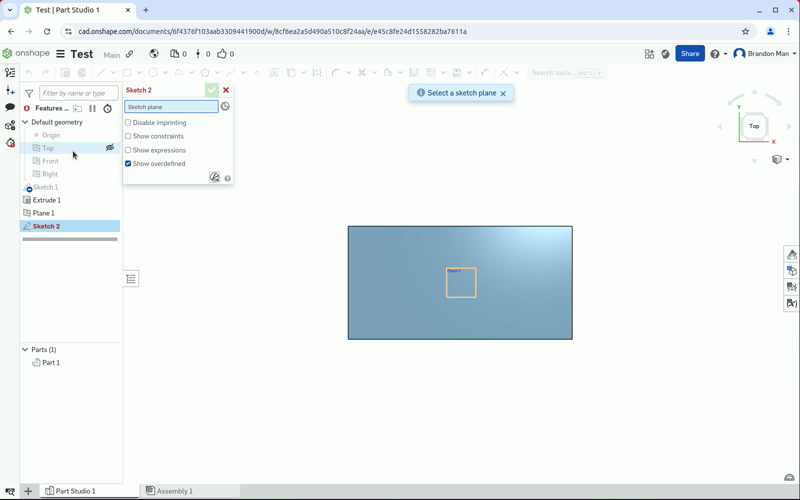
mouse_move(73, 215)
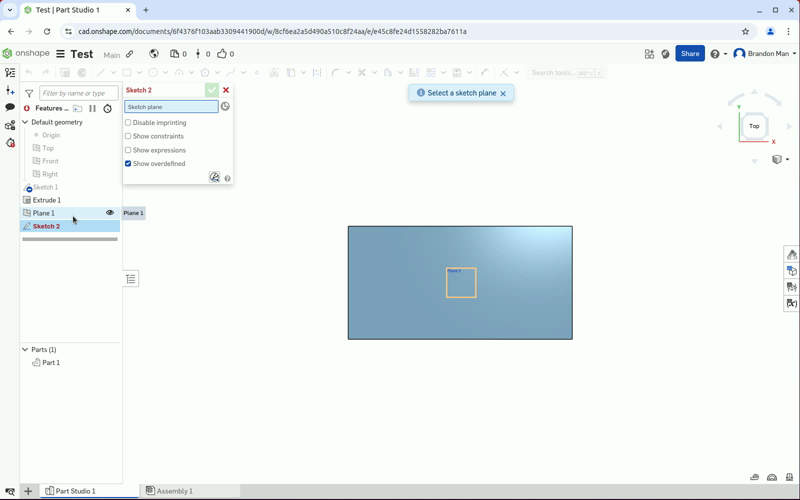
click(73, 215)
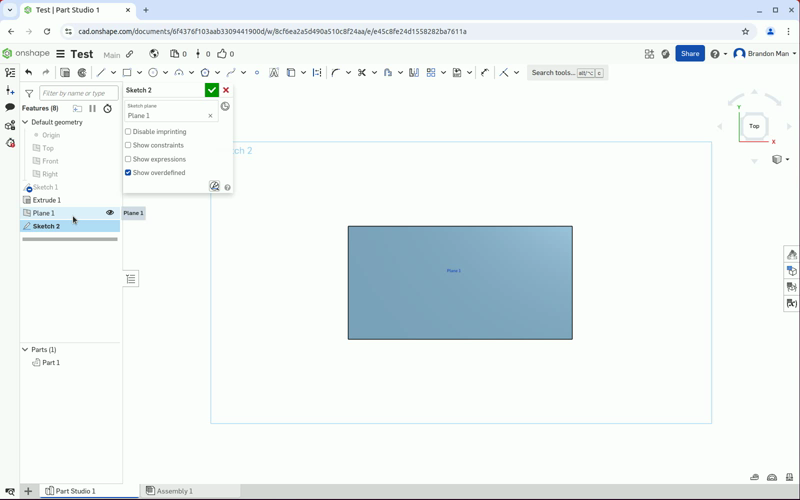
mouse_move(73, 352)
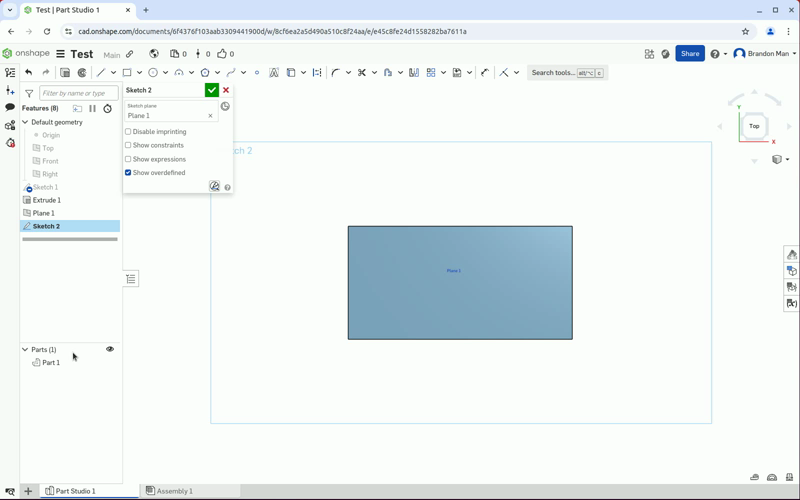
key(y)
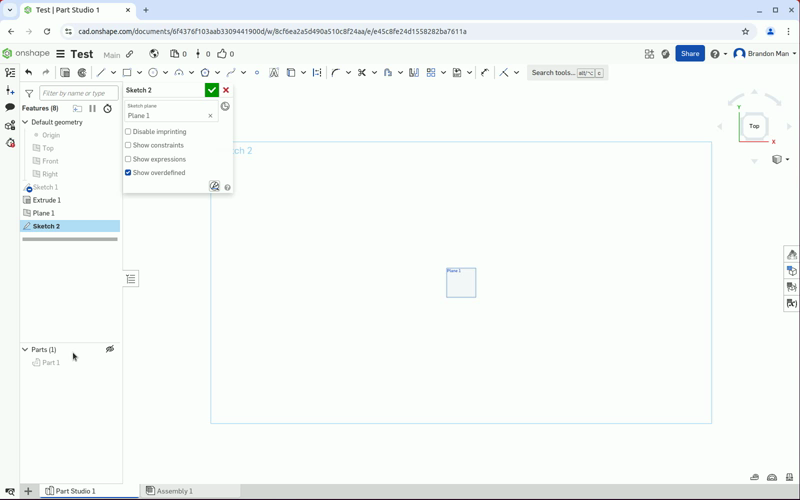
key(l)
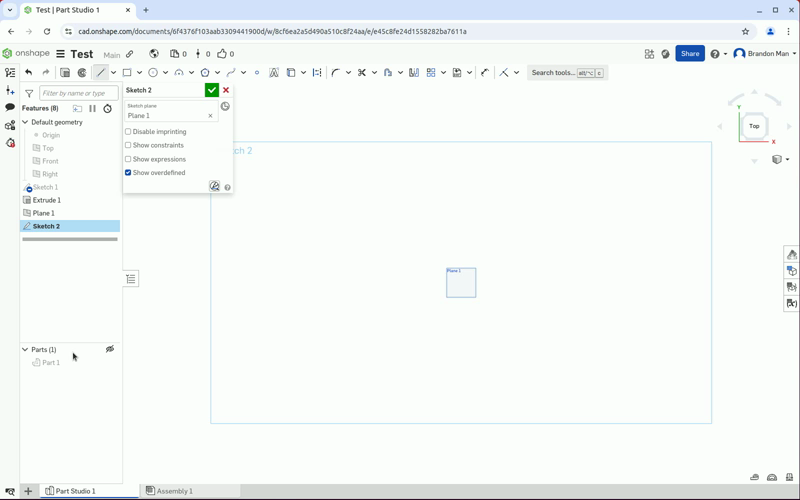
key_down(shift)
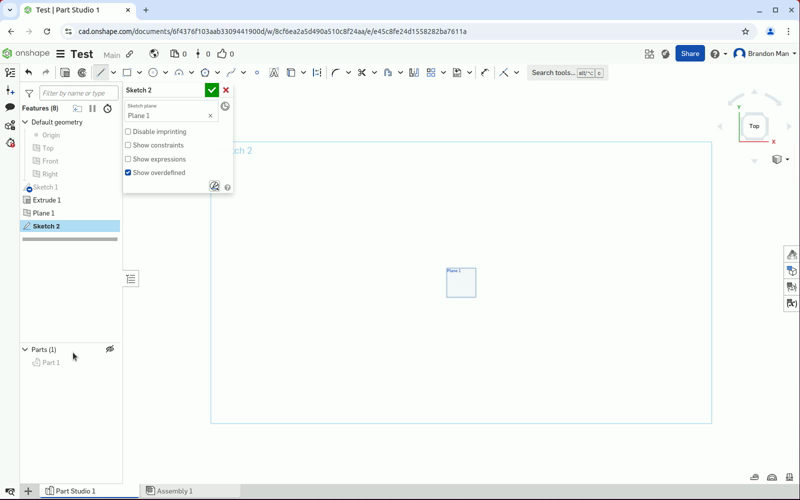
mouse_move(348, 339)
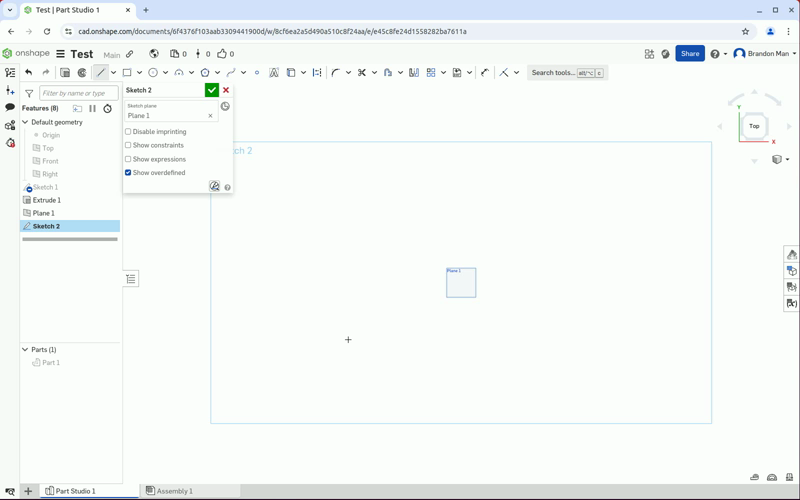
click(348, 339)
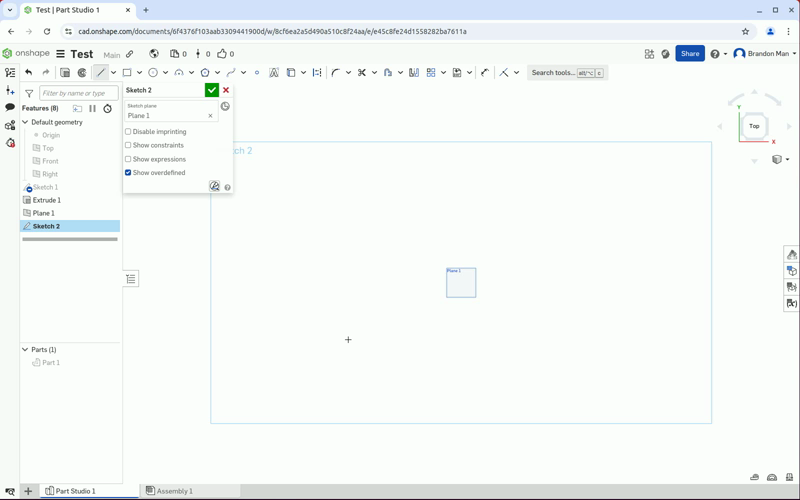
key_up(shift)
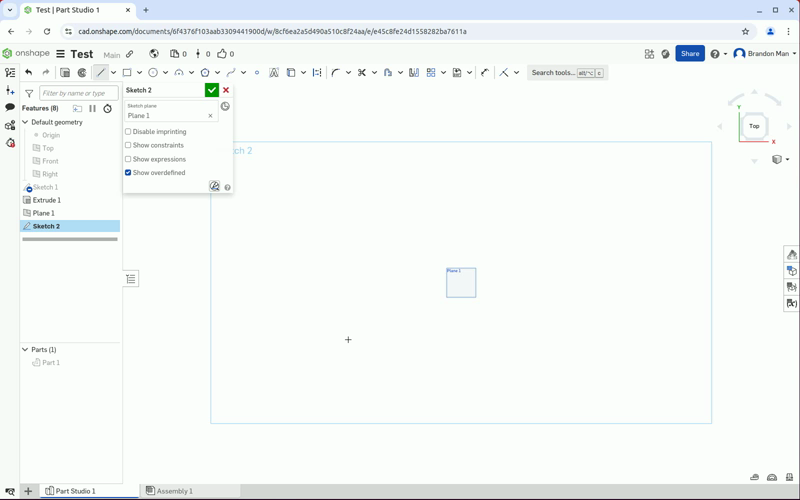
key_down(shift)
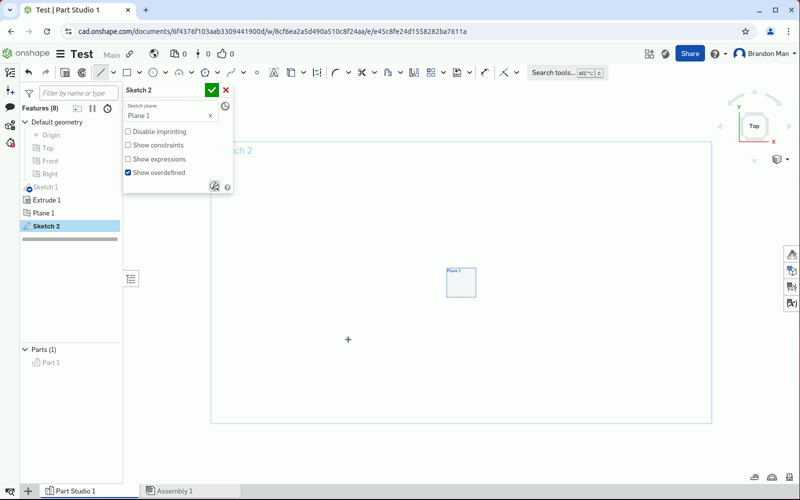
mouse_move(572, 339)
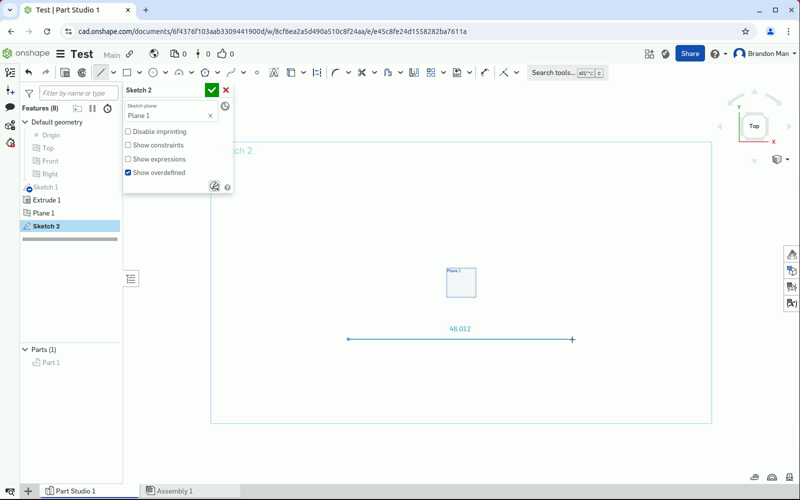
click(572, 339)
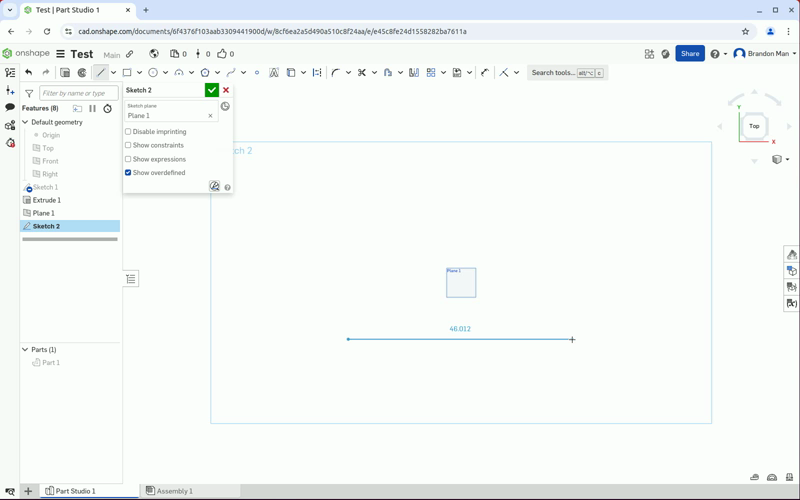
key_up(shift)
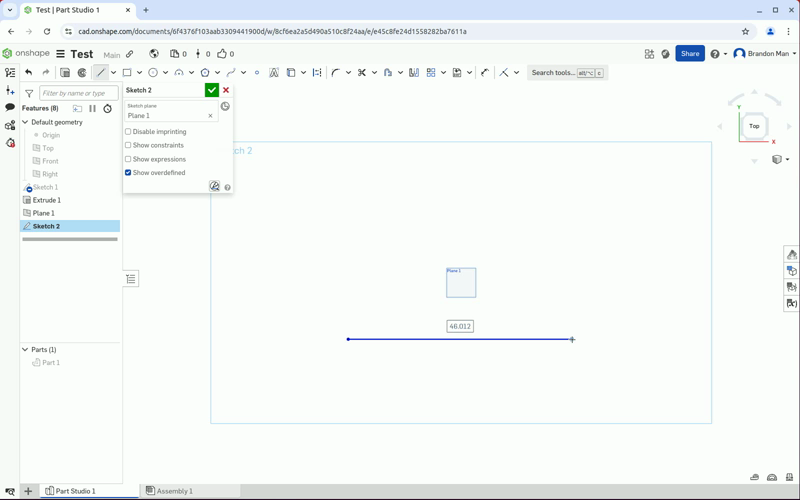
key_down(shift)
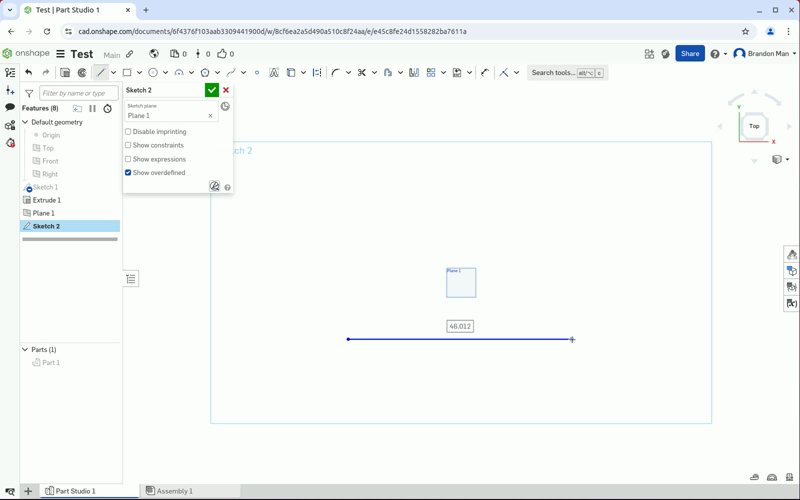
mouse_move(572, 226)
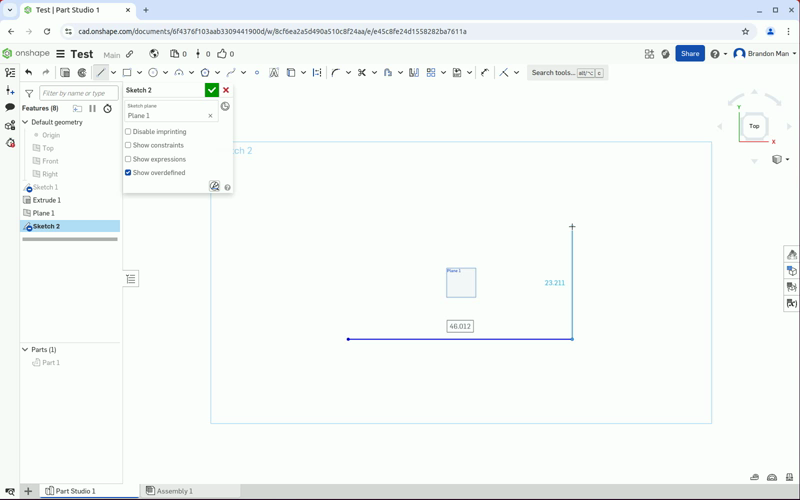
click(572, 226)
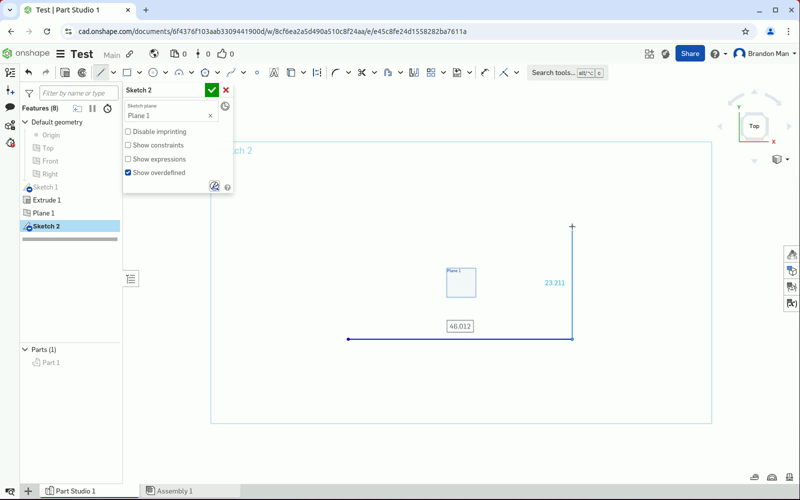
key_up(shift)
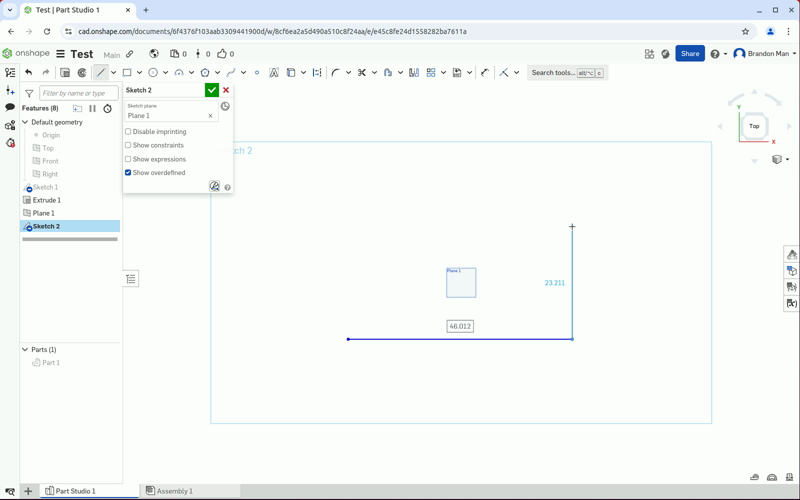
key_down(shift)
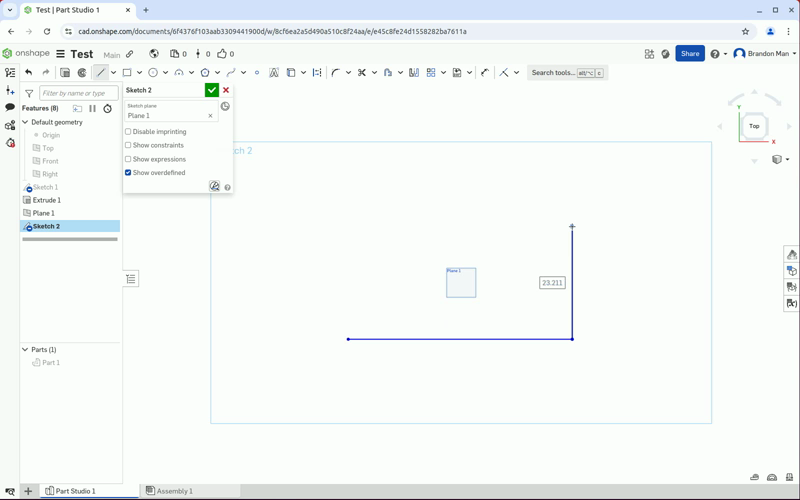
mouse_move(348, 226)
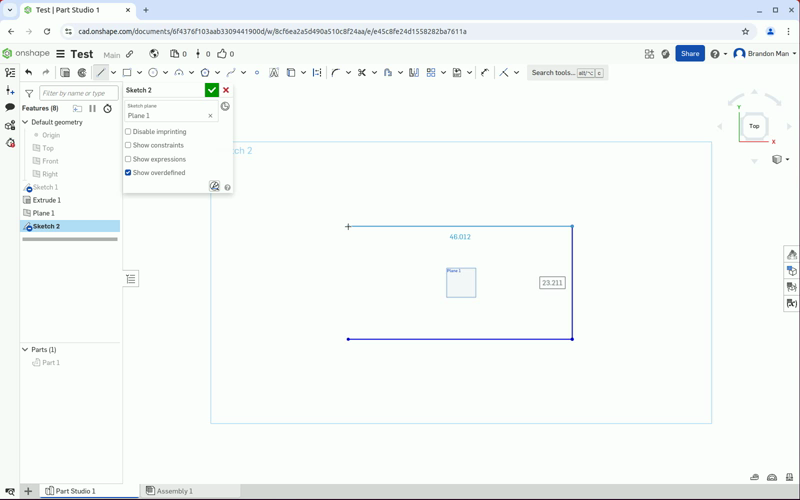
click(348, 226)
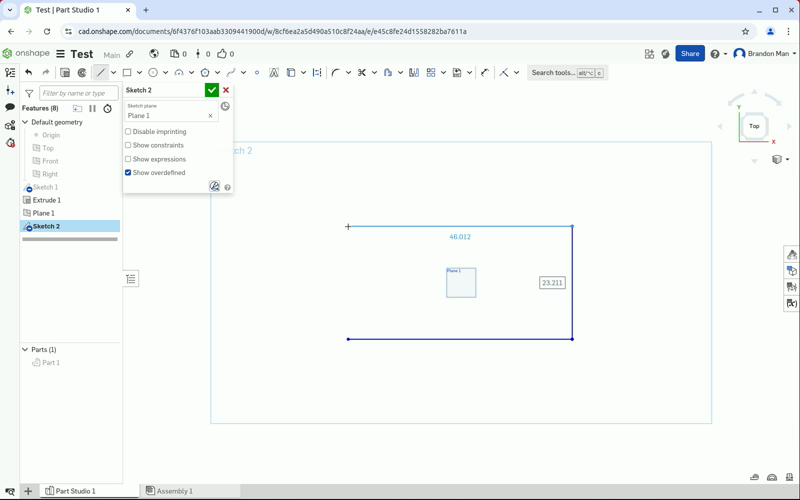
key_up(shift)
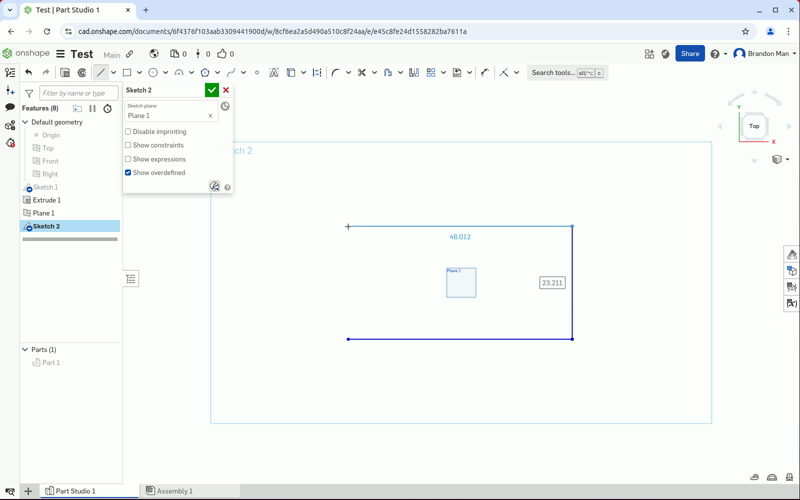
key_down(shift)
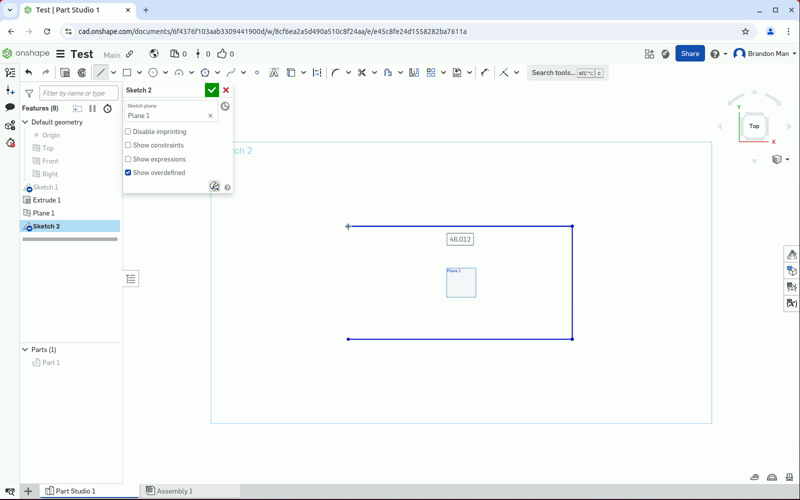
mouse_move(348, 339)
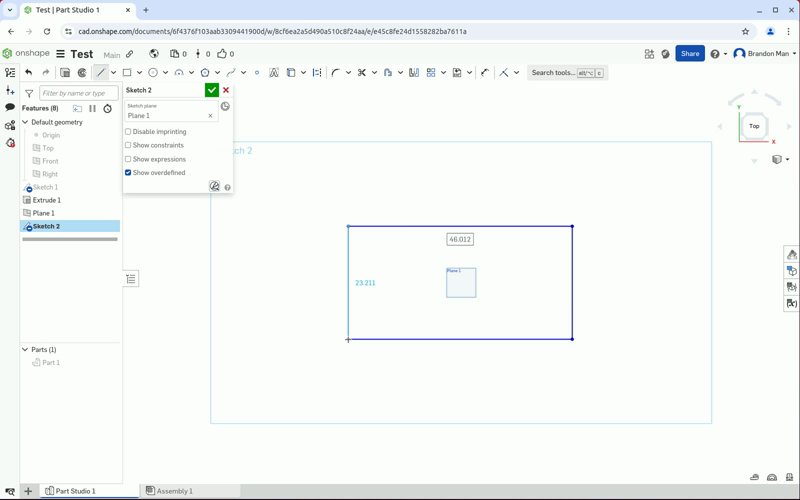
key_up(shift)
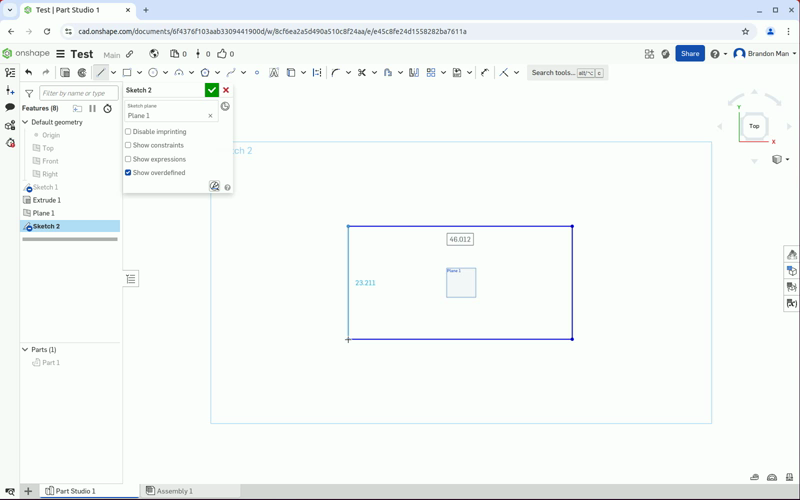
click(348, 339)
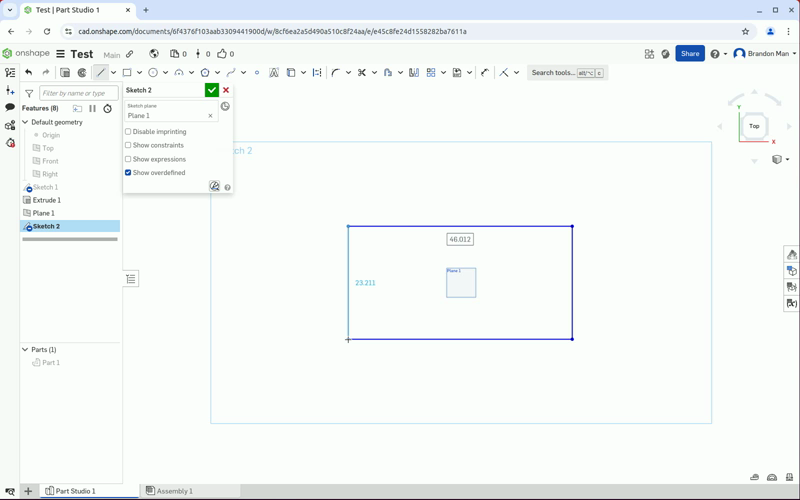
key(esc)
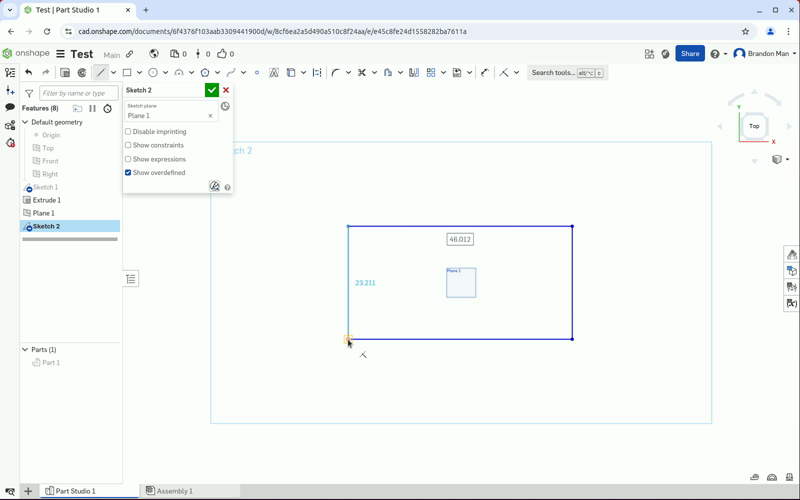
key(c)
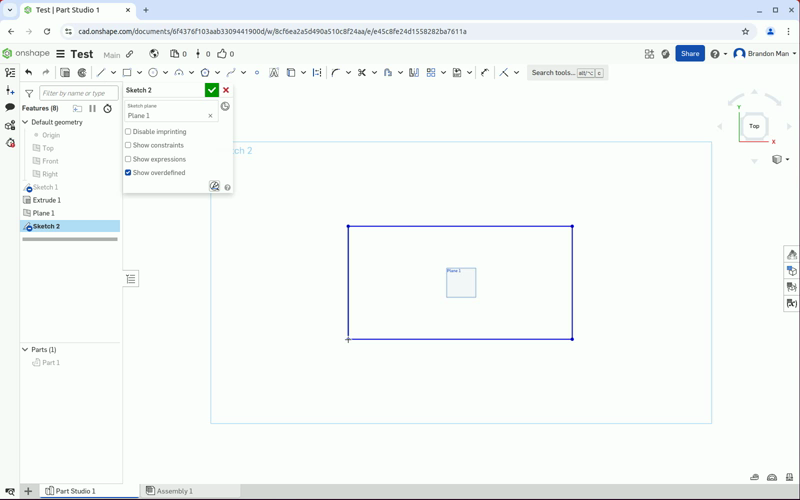
key_down(shift)
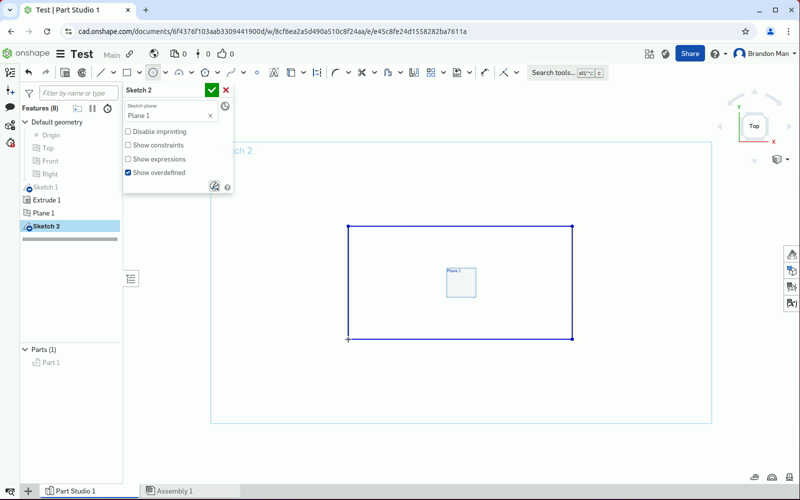
mouse_move(461, 282)
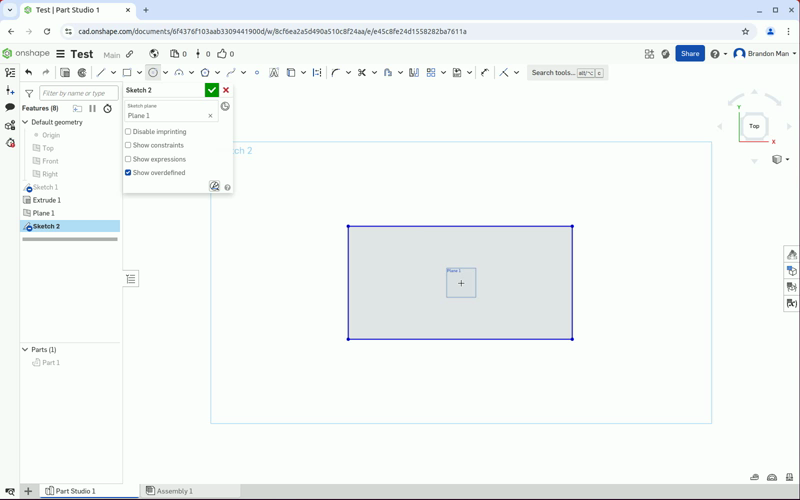
click(461, 282)
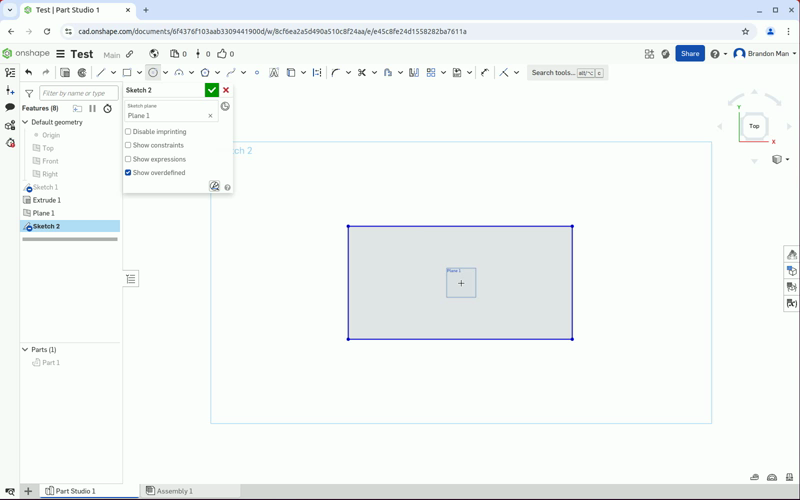
key_up(shift)
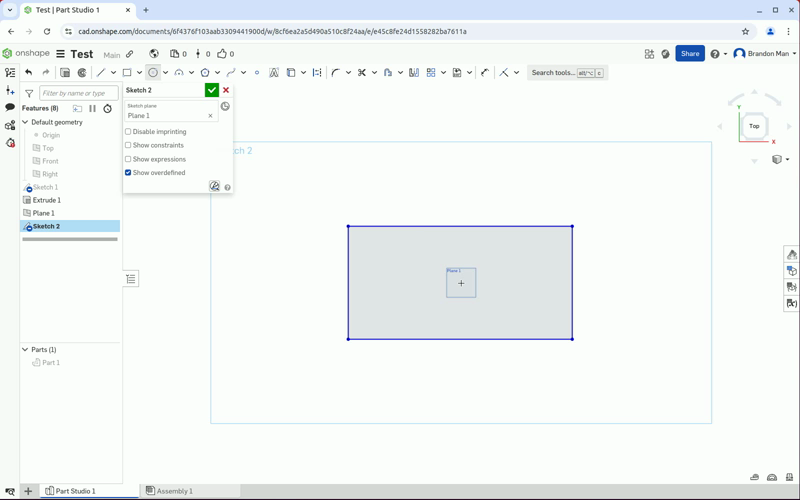
mouse_move(494, 282)
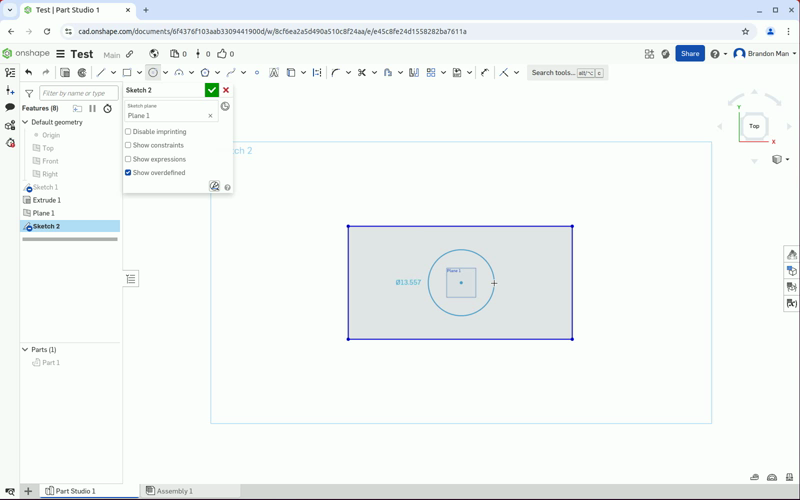
click(494, 282)
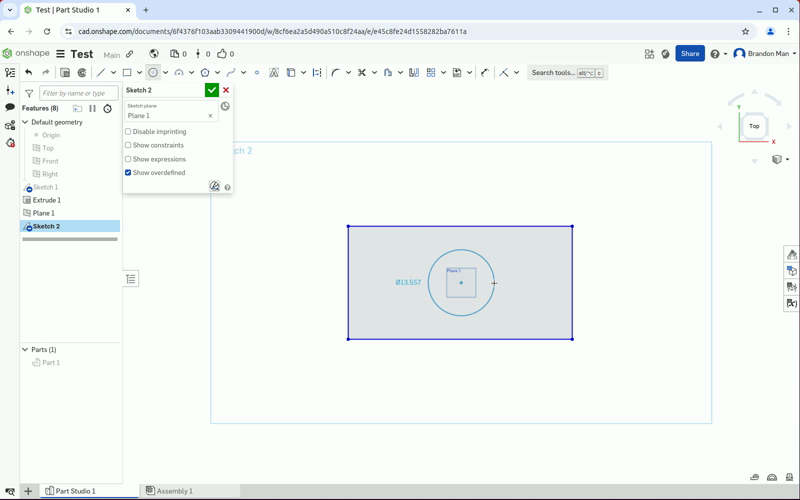
key(esc)
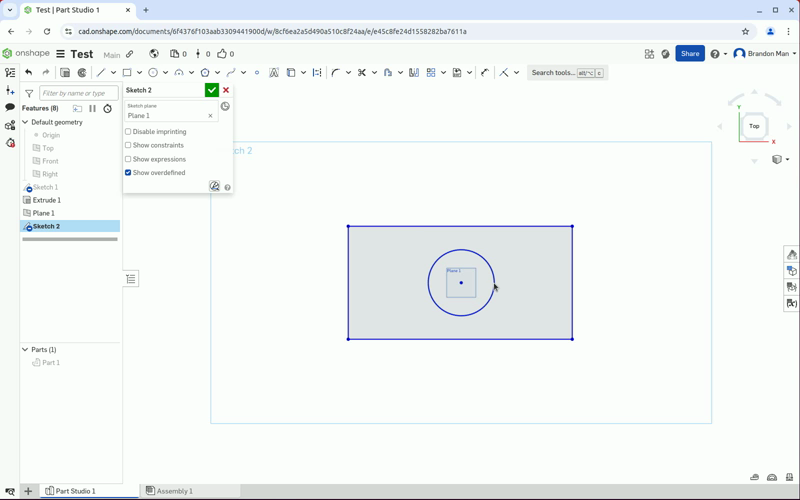
mouse_move(394, 249)
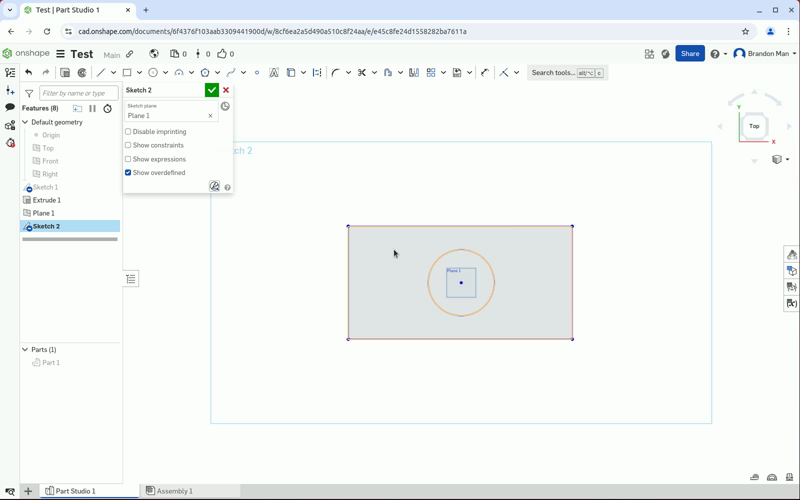
click(394, 249)
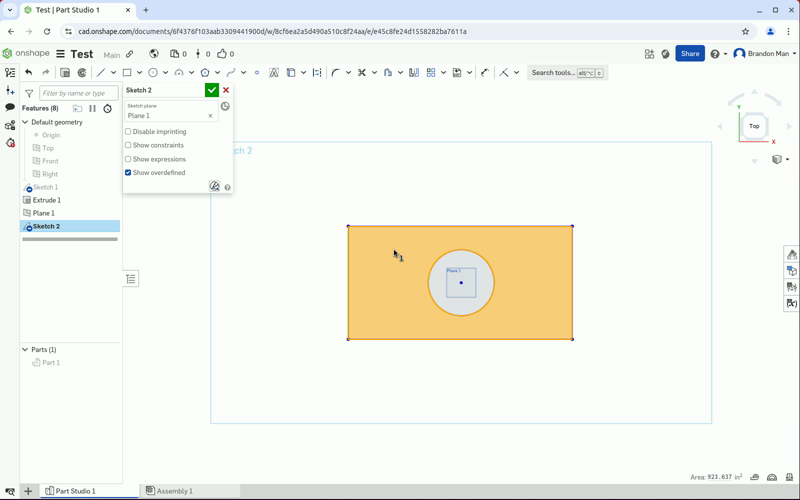
mouse_move(73, 352)
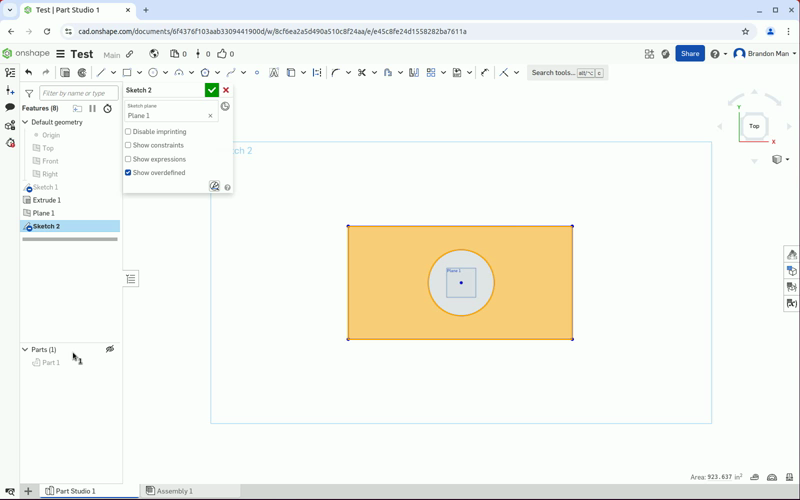
key(shift+y)
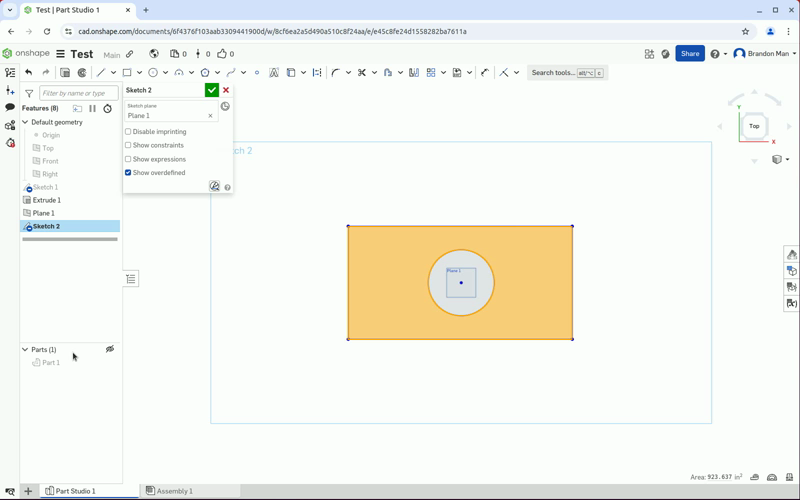
key(shift+e)
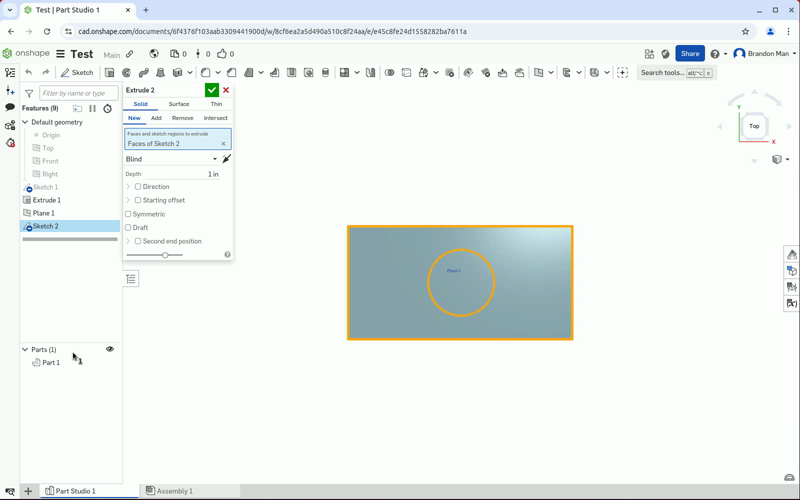
mouse_move(143, 106)
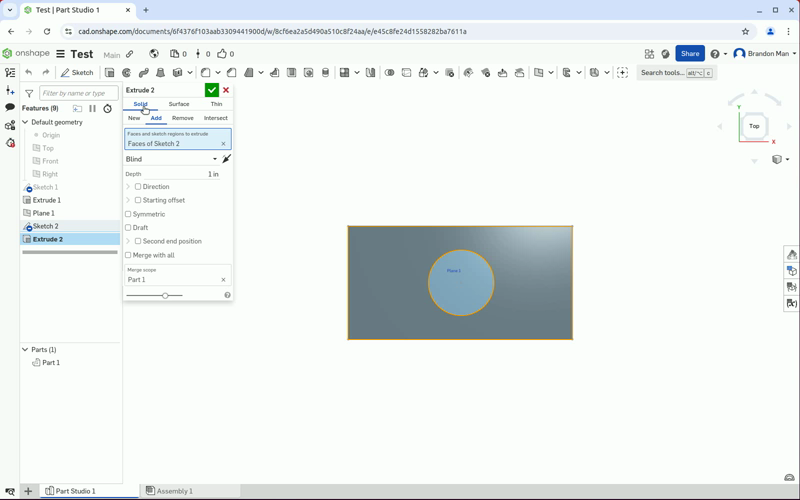
click(143, 106)
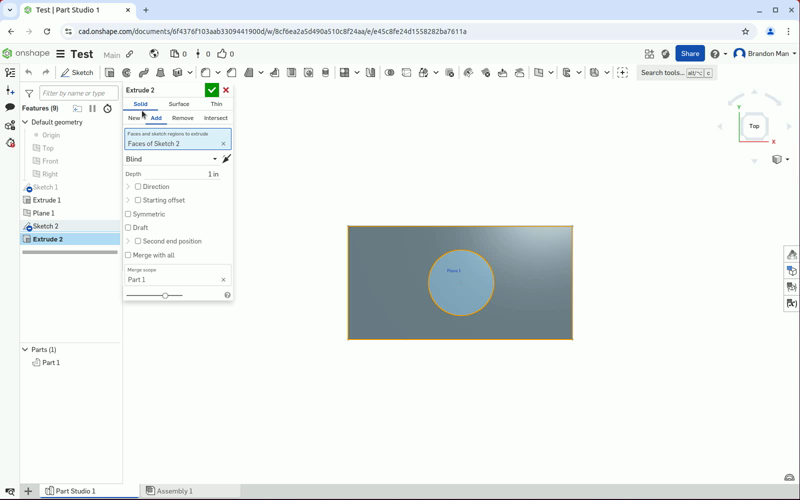
mouse_move(137, 120)
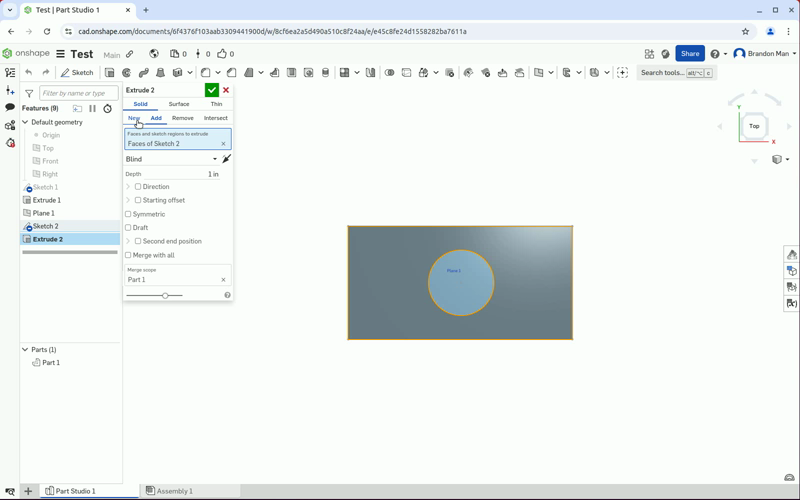
click(137, 120)
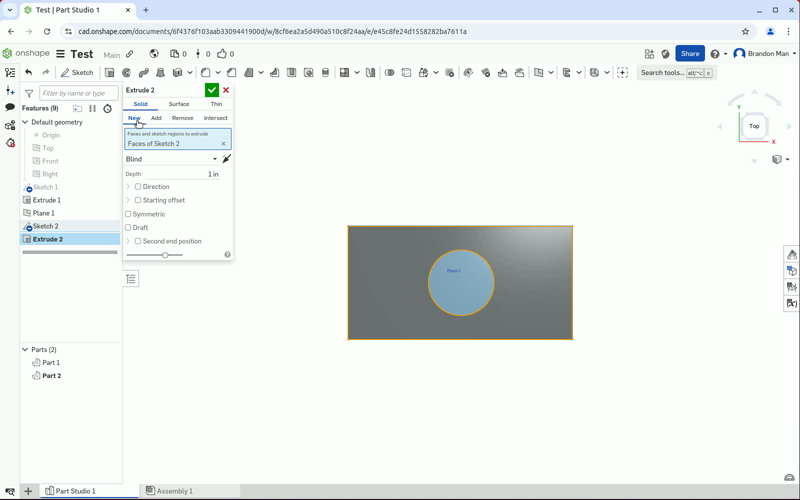
key(tab, 4)
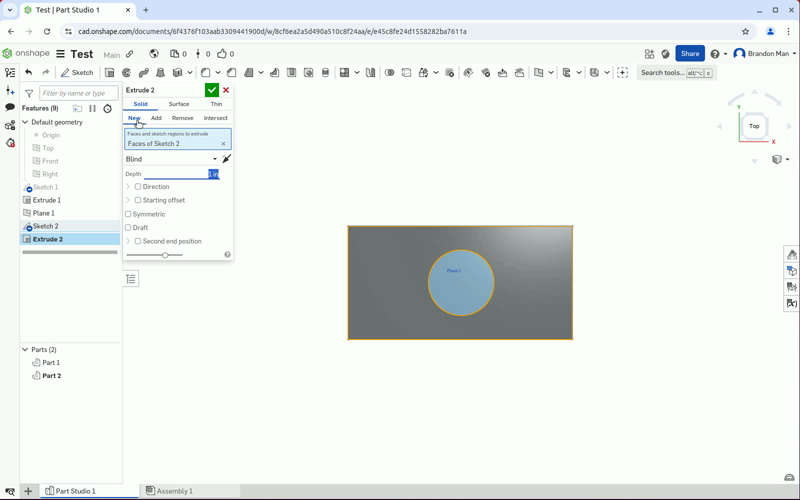
text(0.481)
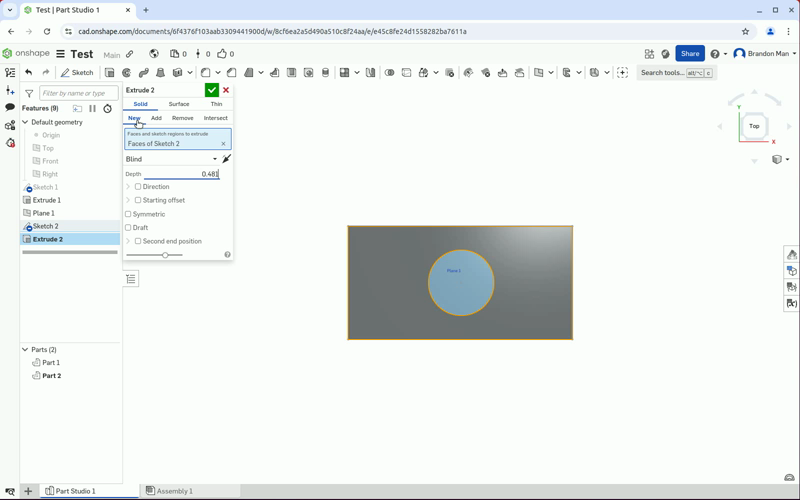
key(enter)
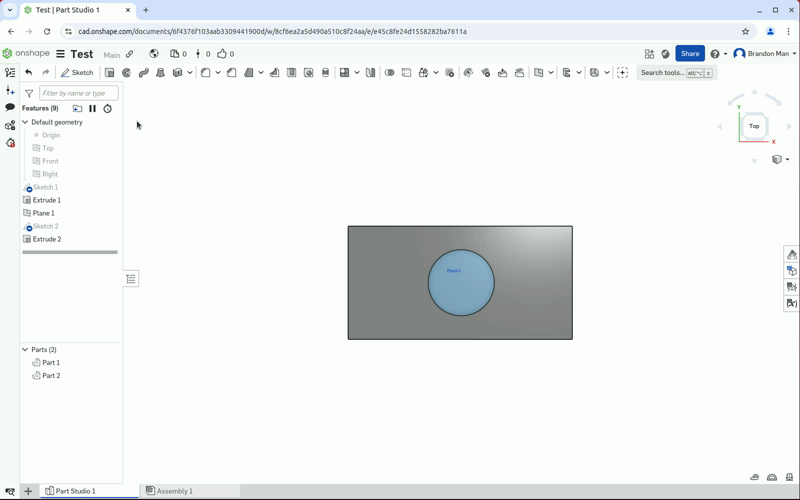
key(shift+h)
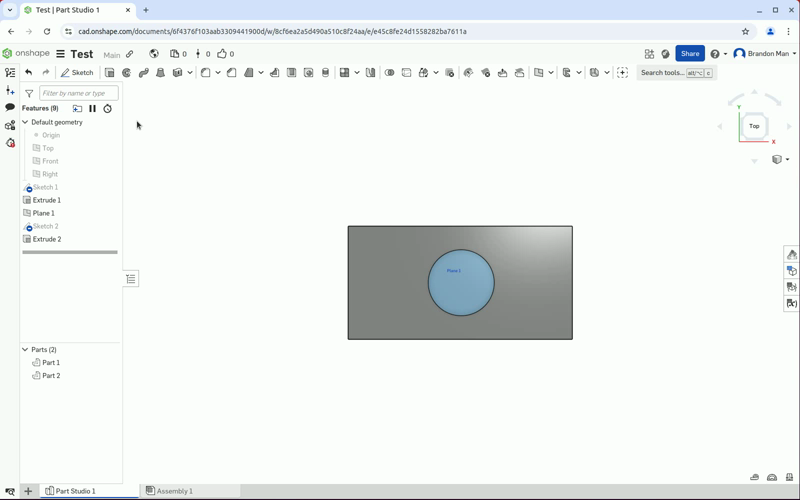
key(shift+h)
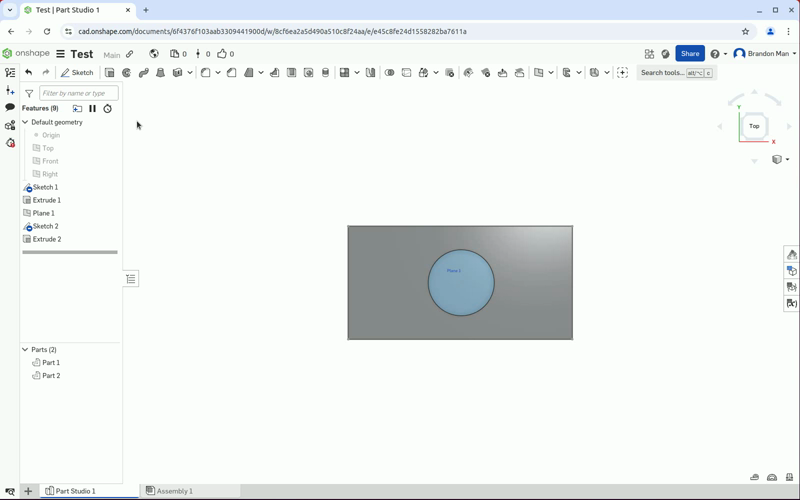
key(shift+7)
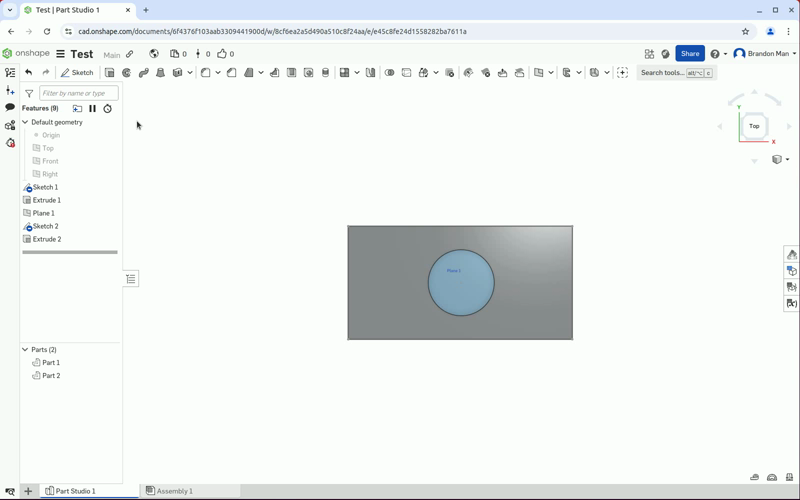
key(up, 3)
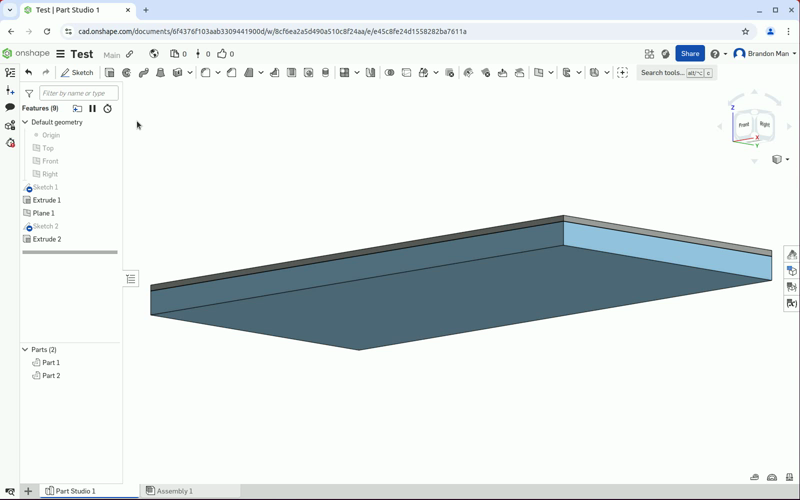
key(left, 3)
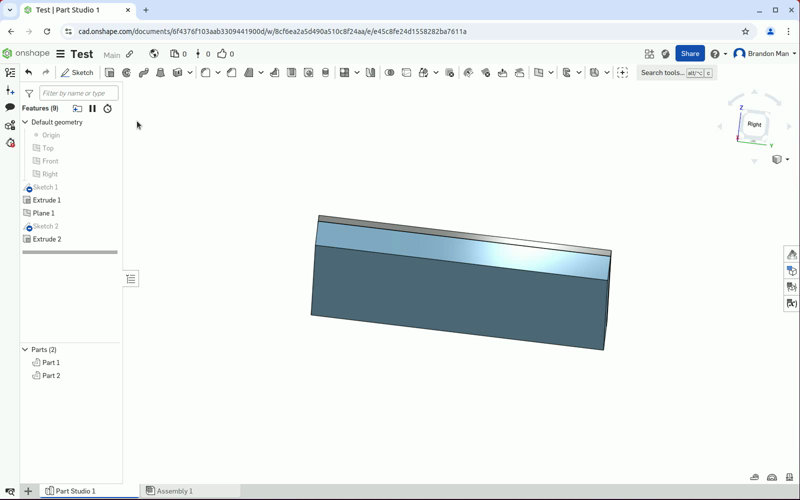
key(right, 3)
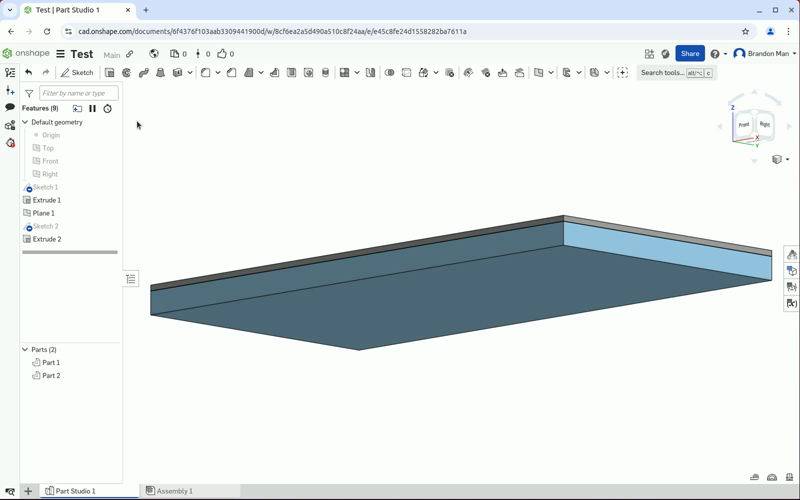
key(down, 3)
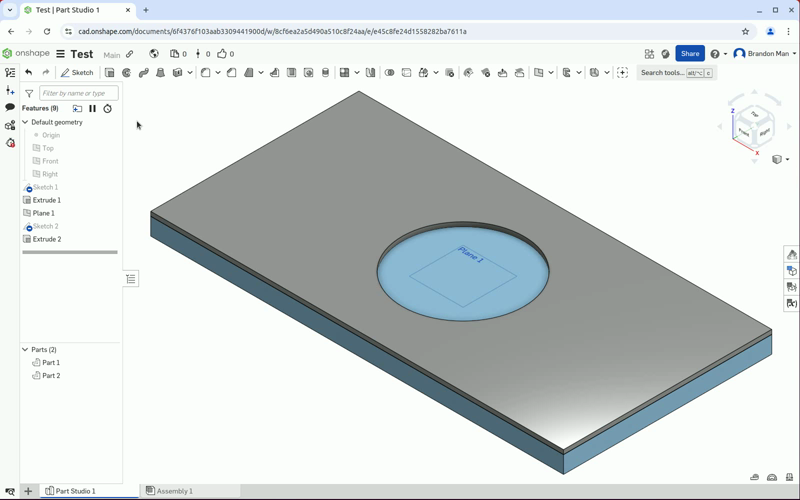
mouse_move(73, 189)
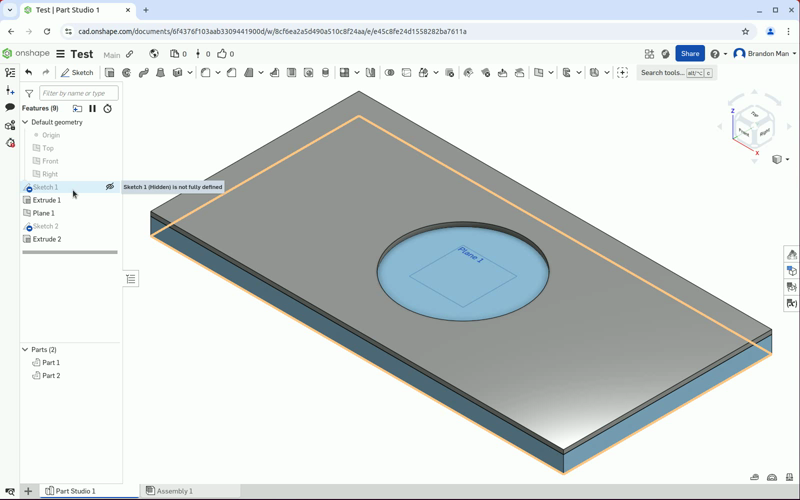
click(73, 189)